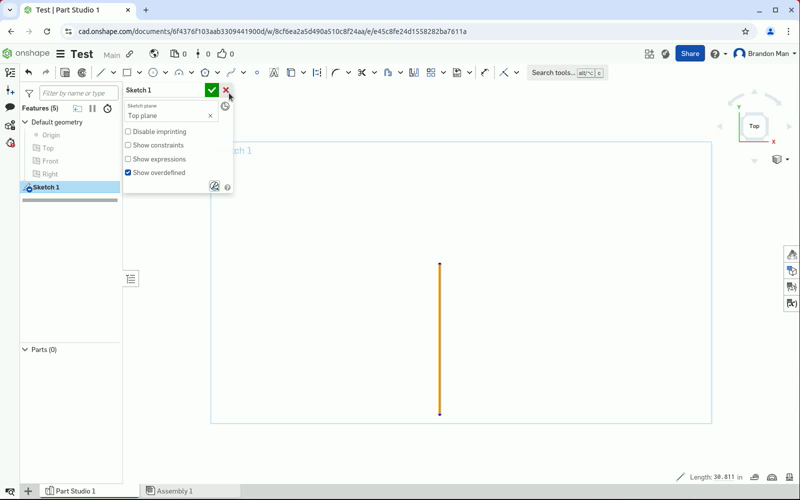
key(shift+h)
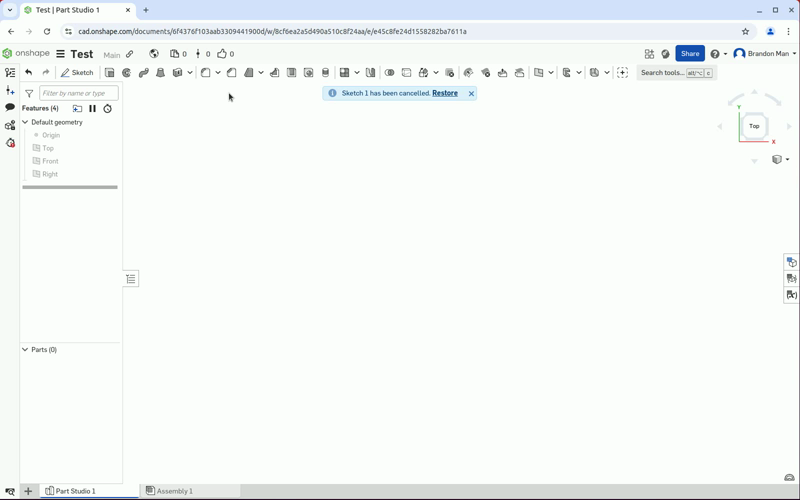
mouse_move(73, 352)
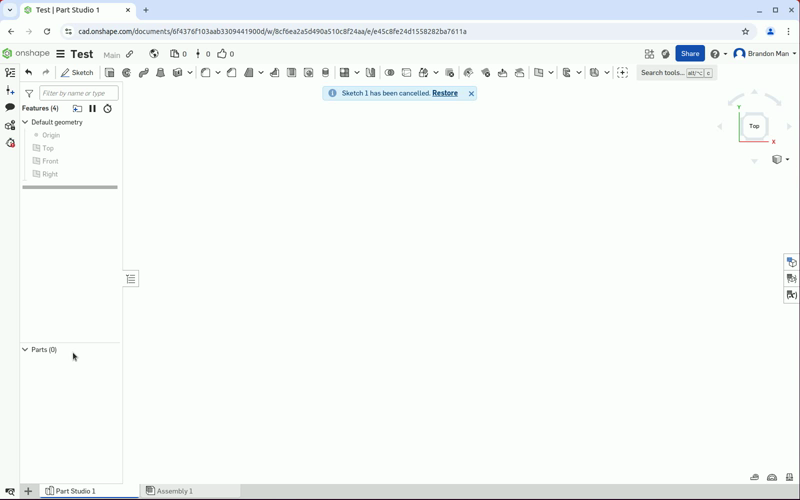
key(y)
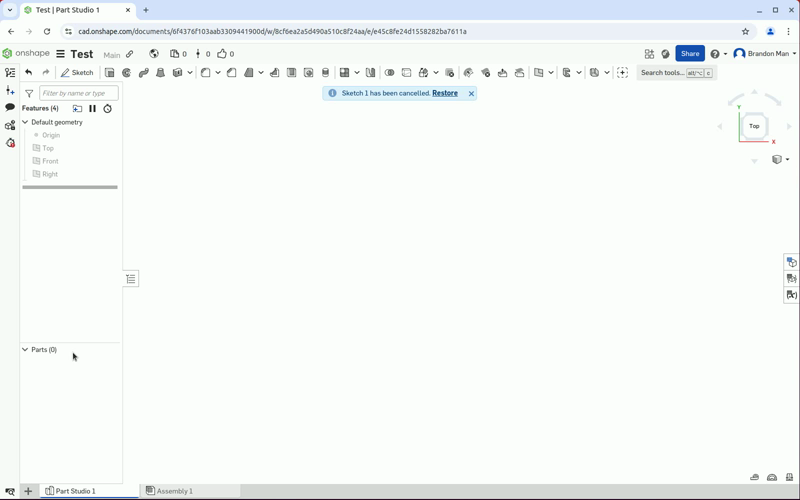
key(shift+p)
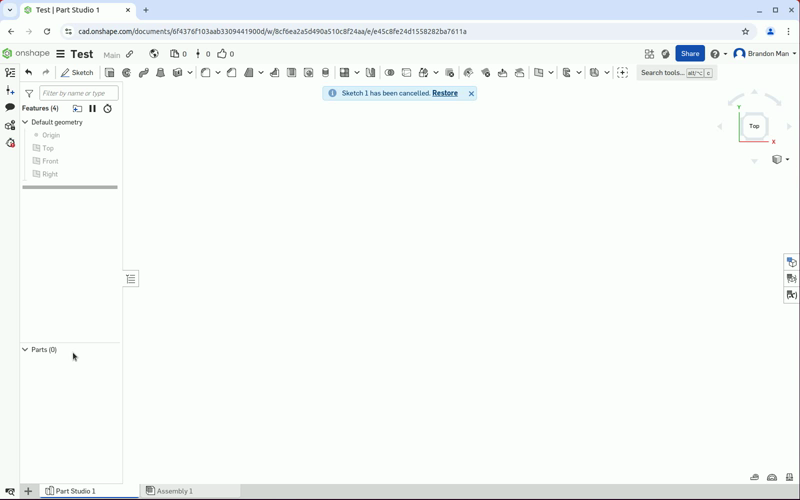
key(space)
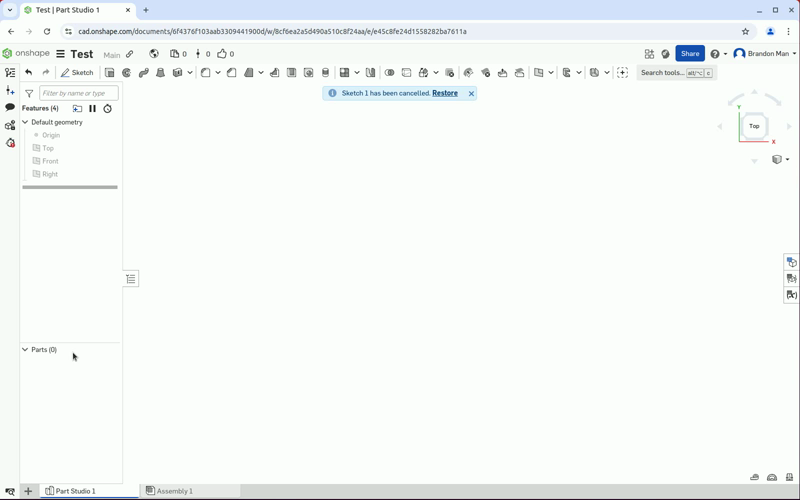
key_down(shift)
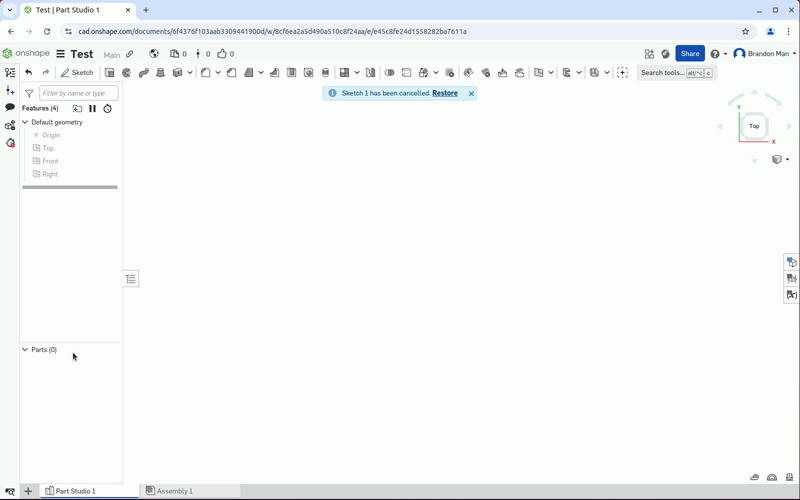
key(up)
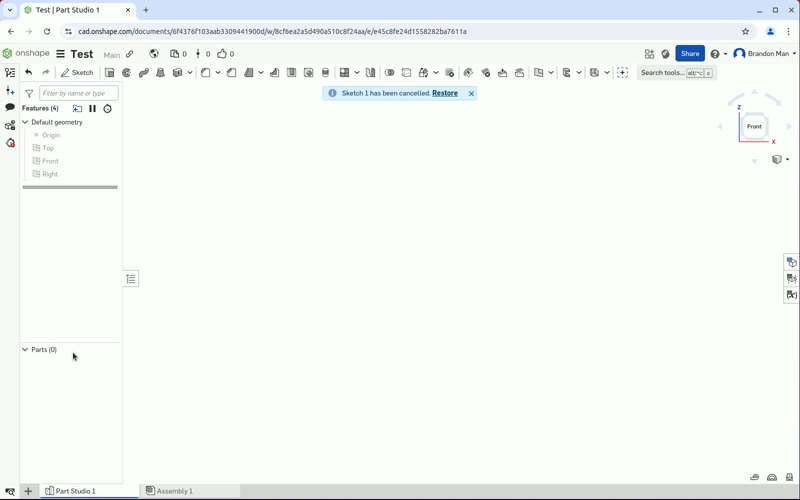
key_up(shift)
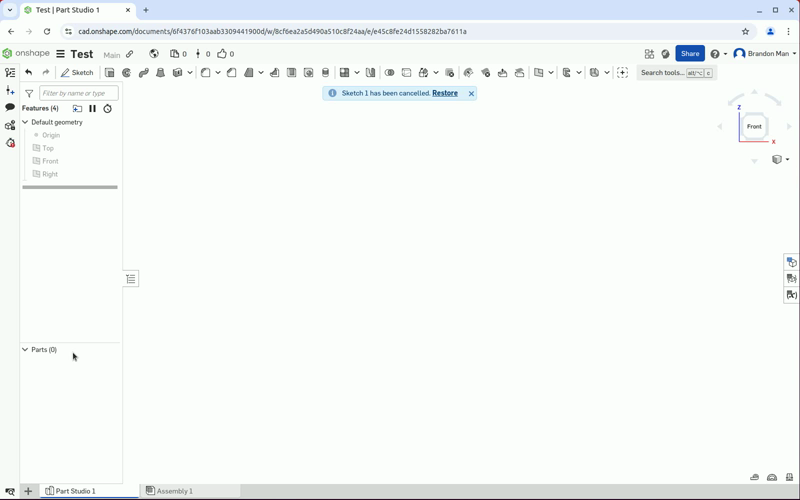
mouse_move(73, 352)
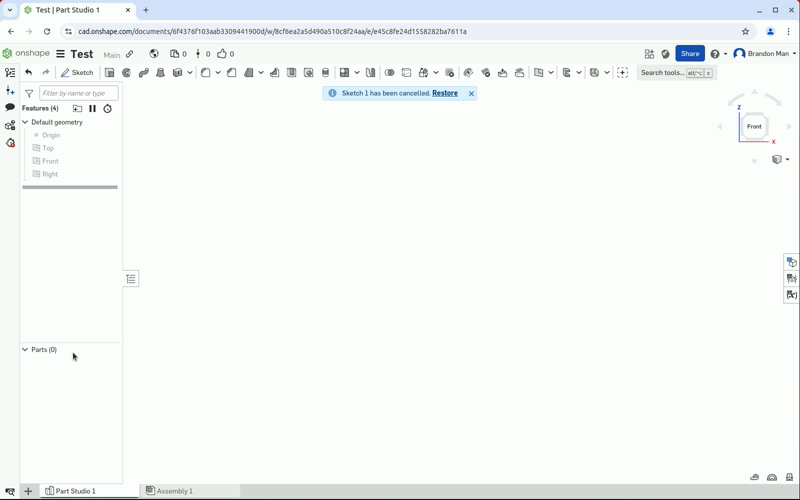
key(shift+y)
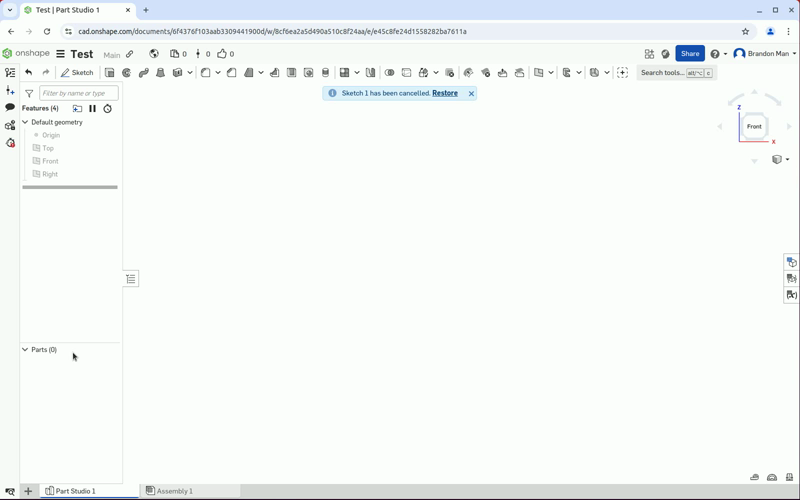
key(shift+s)
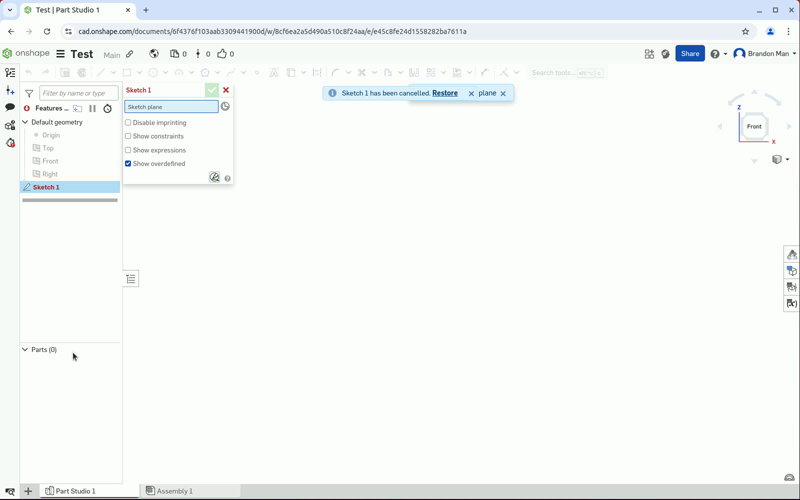
mouse_move(73, 163)
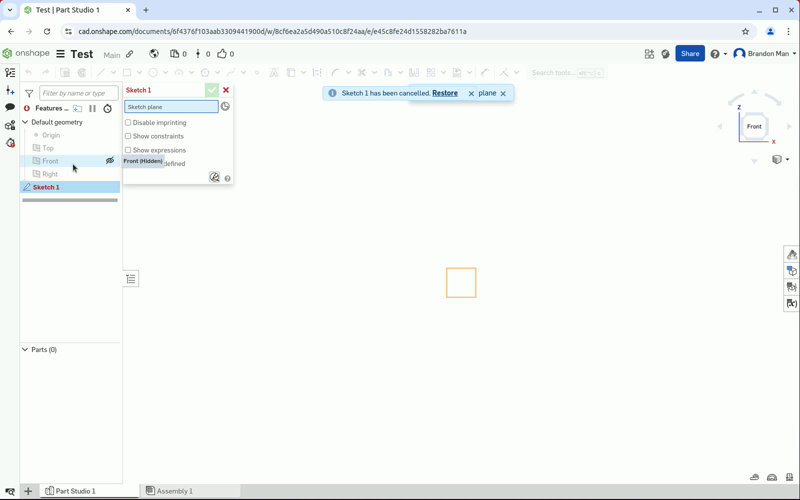
click(73, 163)
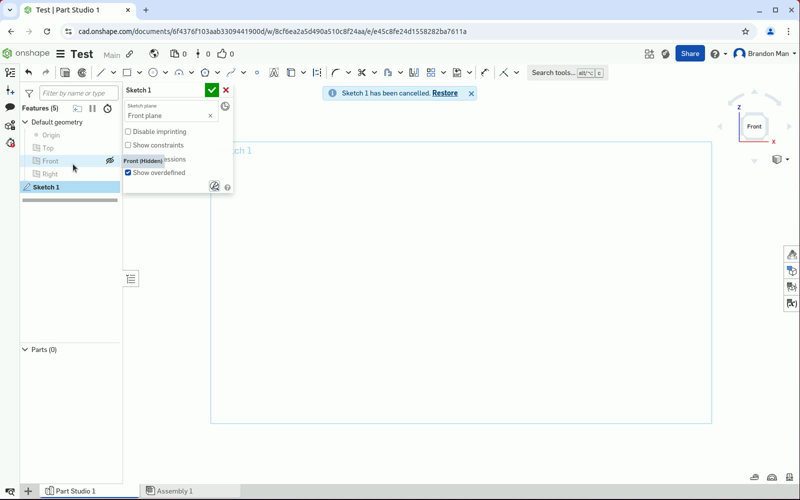
mouse_move(73, 352)
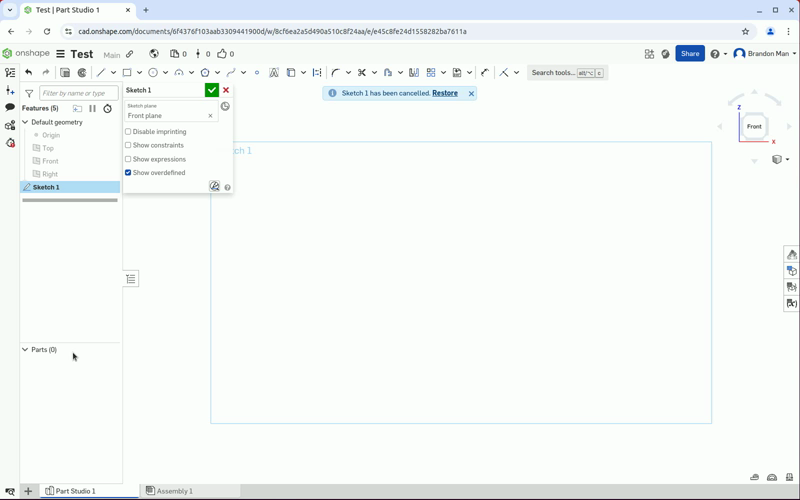
key(y)
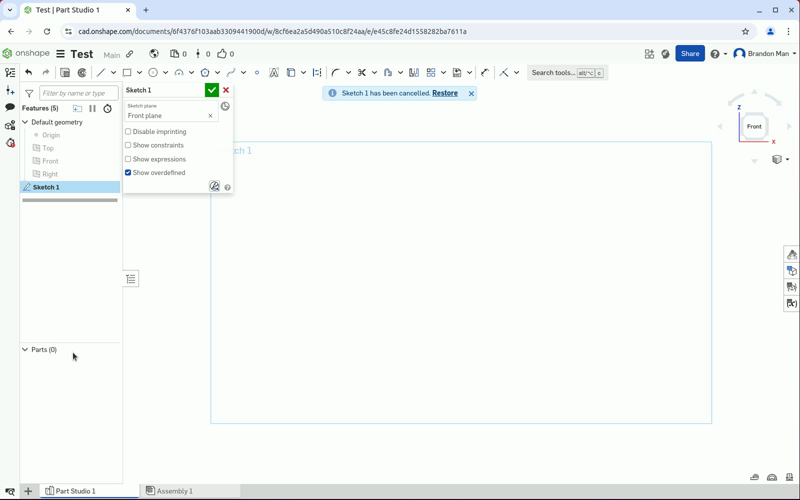
key(l)
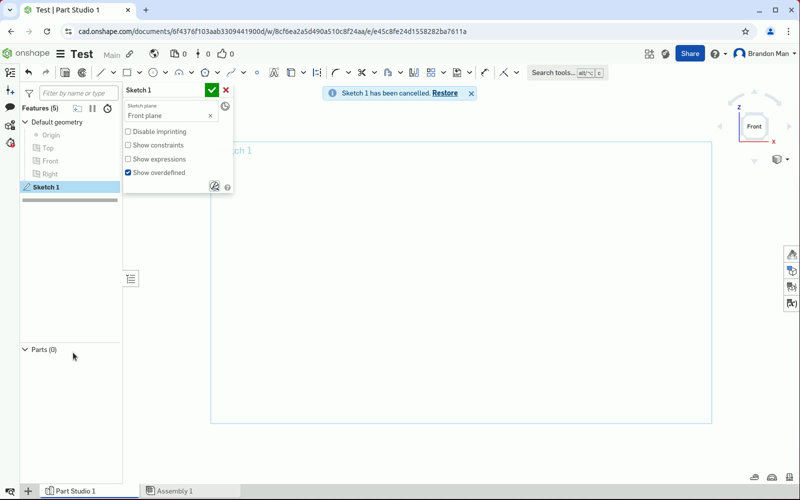
key_down(shift)
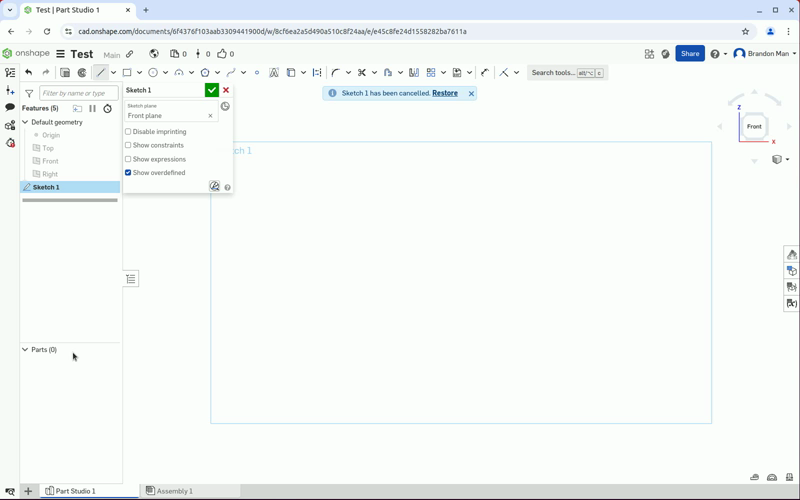
mouse_move(460, 282)
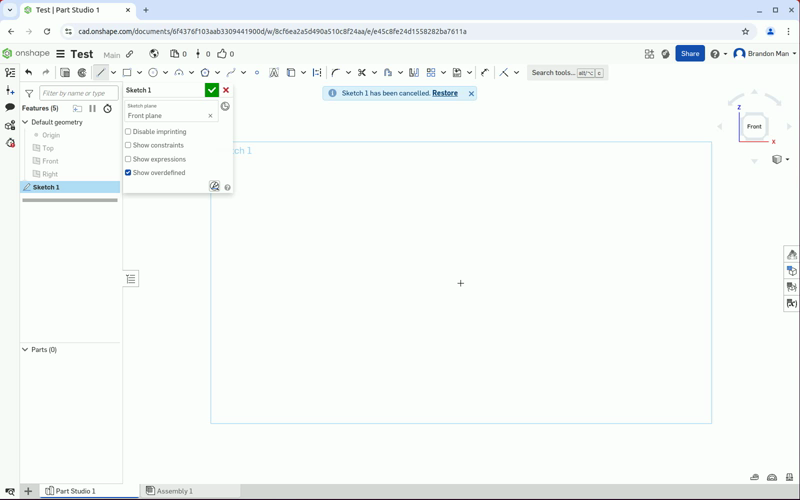
click(460, 282)
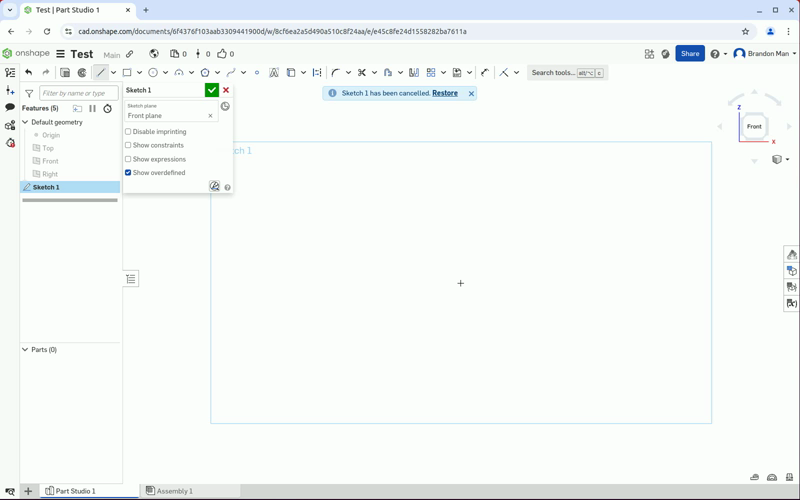
key_up(shift)
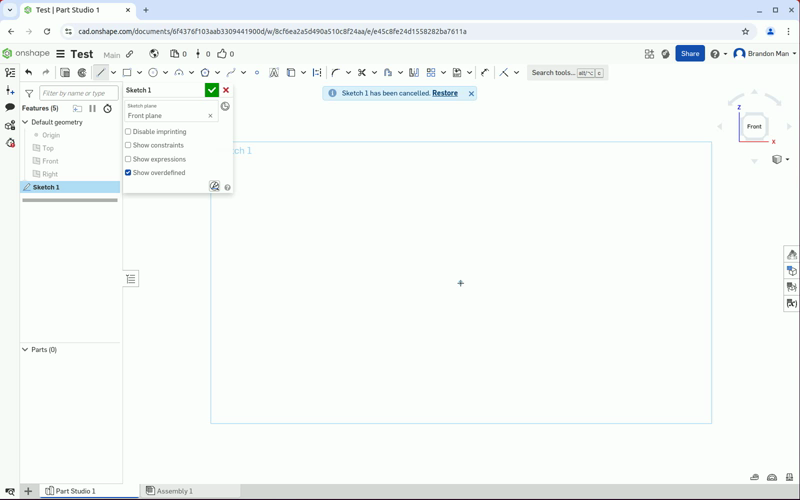
key_down(shift)
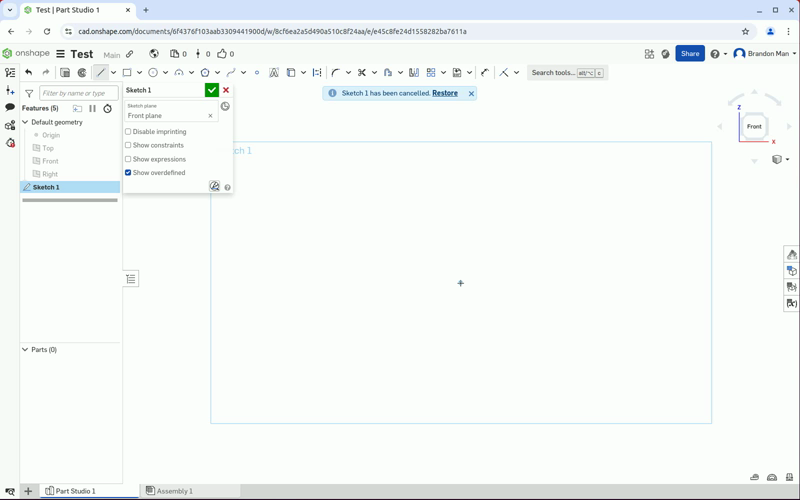
mouse_move(573, 282)
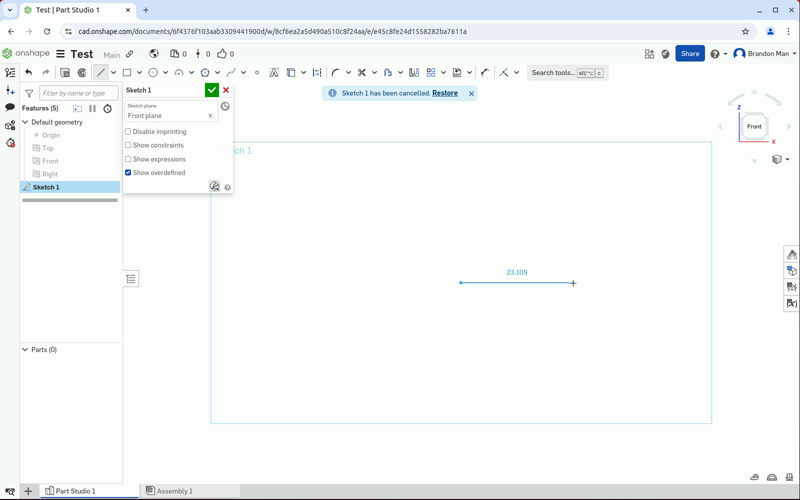
click(573, 282)
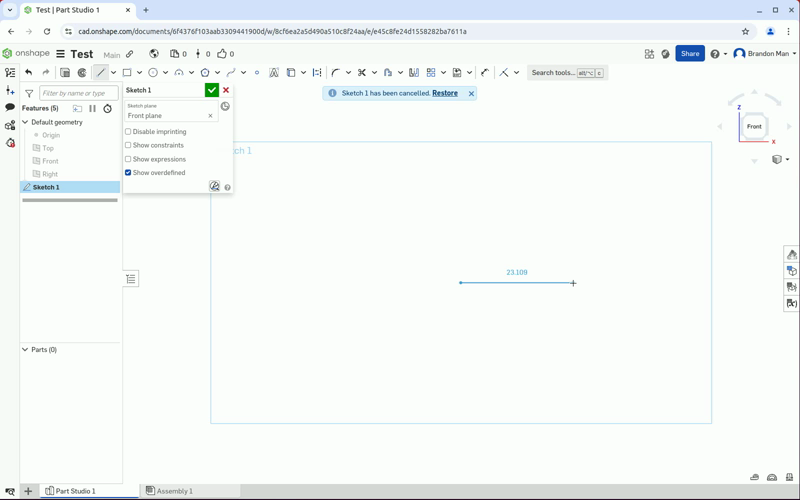
key_up(shift)
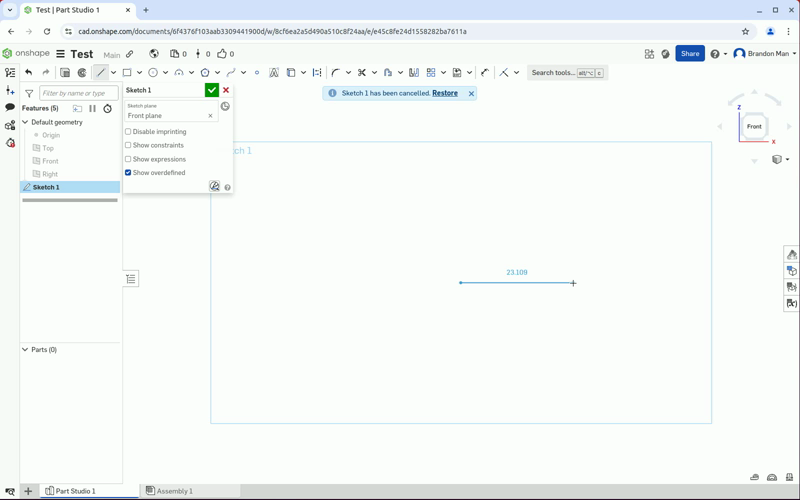
key_down(shift)
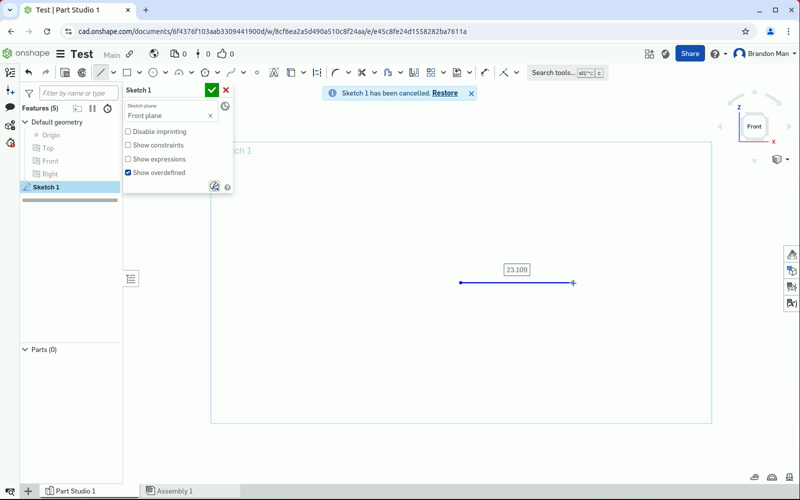
mouse_move(573, 213)
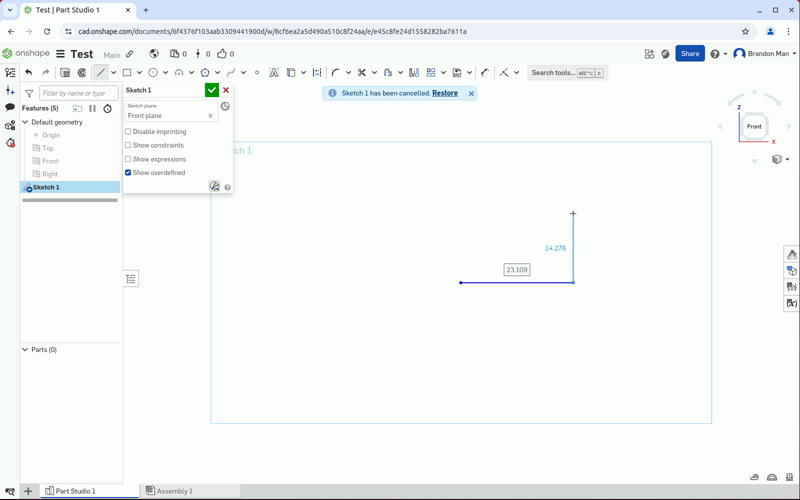
click(573, 213)
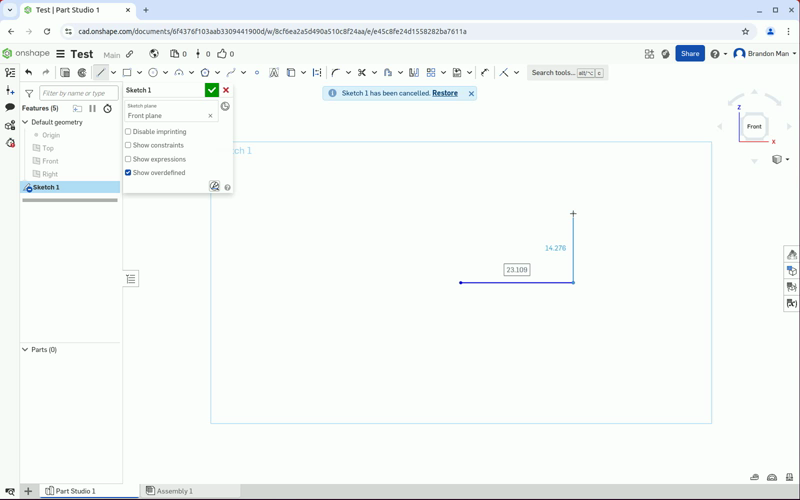
key_up(shift)
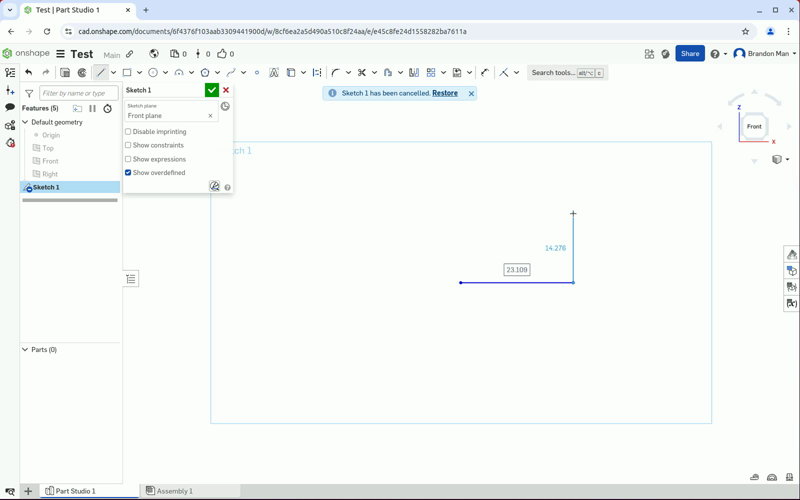
key_down(shift)
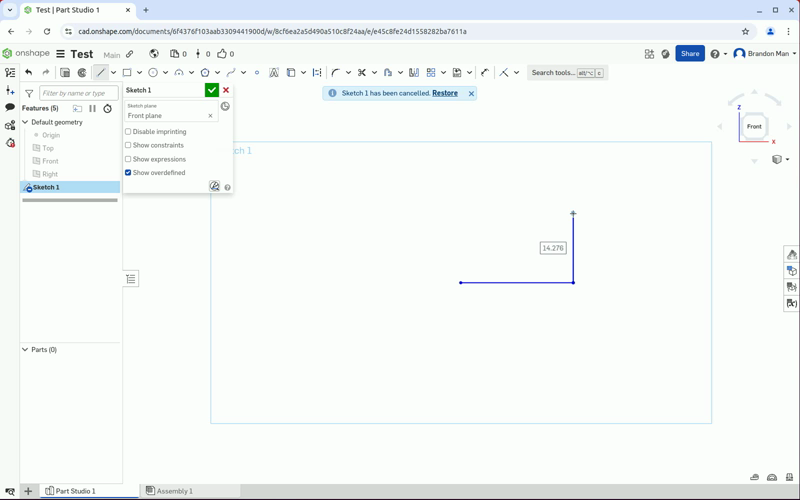
mouse_move(589, 213)
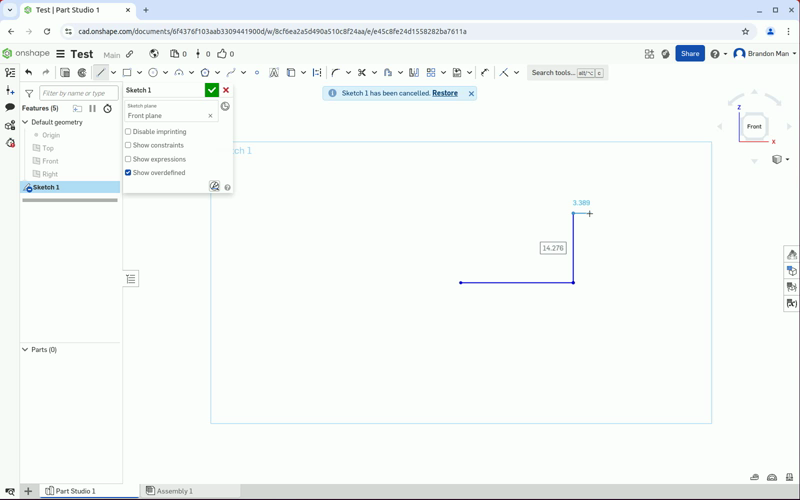
mouse_move(542, 213)
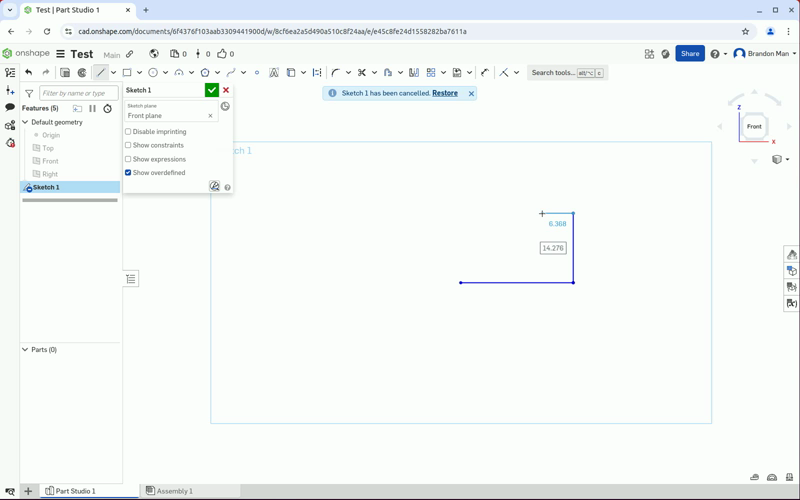
click(542, 213)
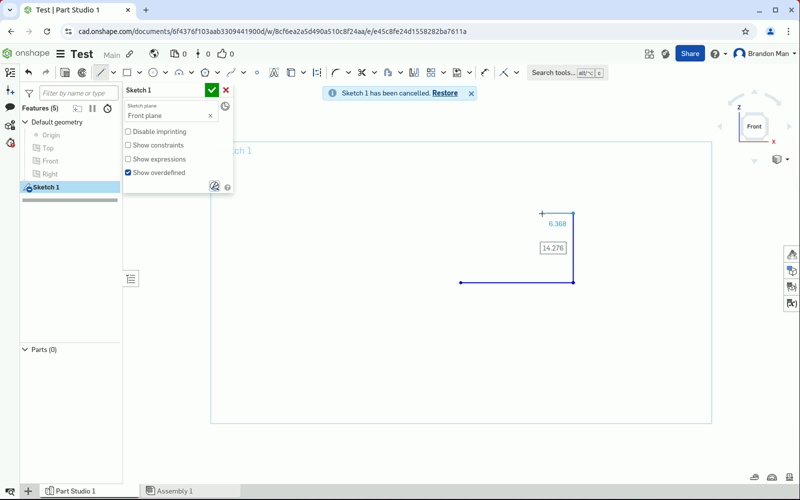
key_up(shift)
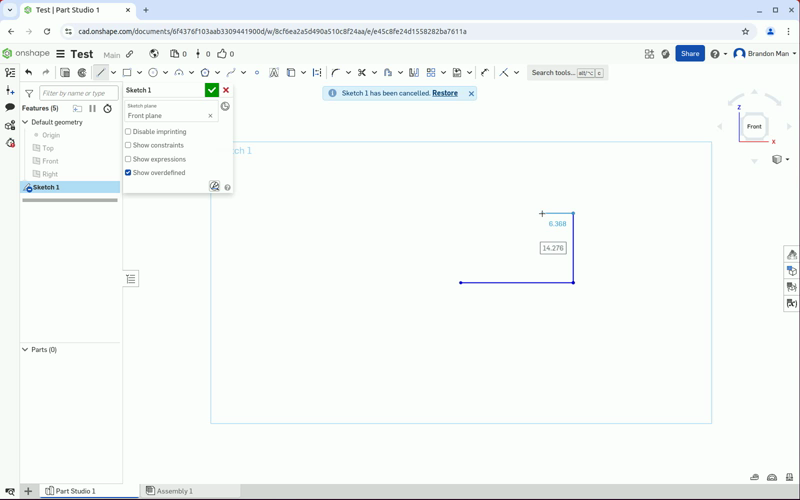
key_down(shift)
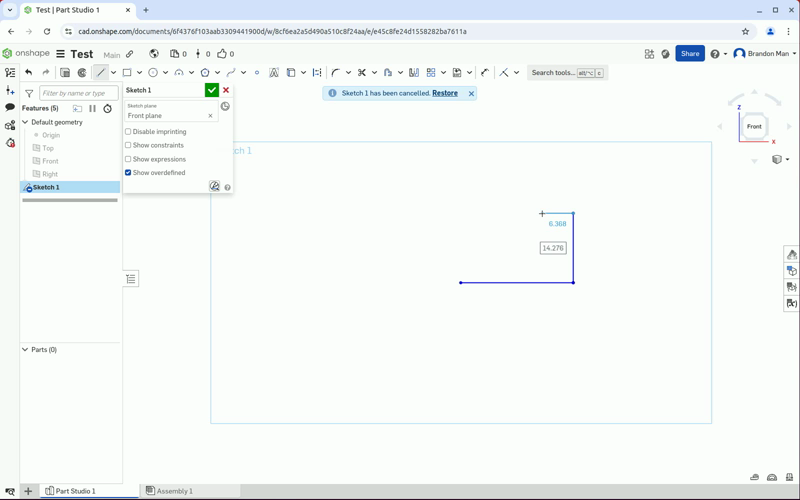
mouse_move(572, 213)
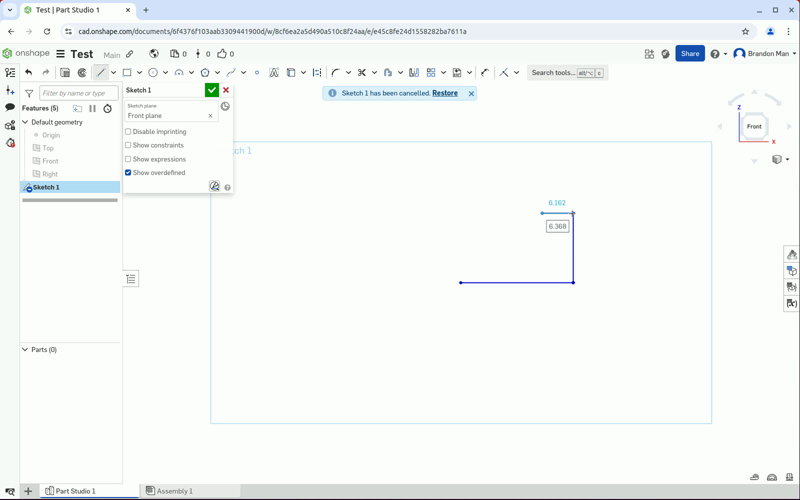
mouse_move(542, 250)
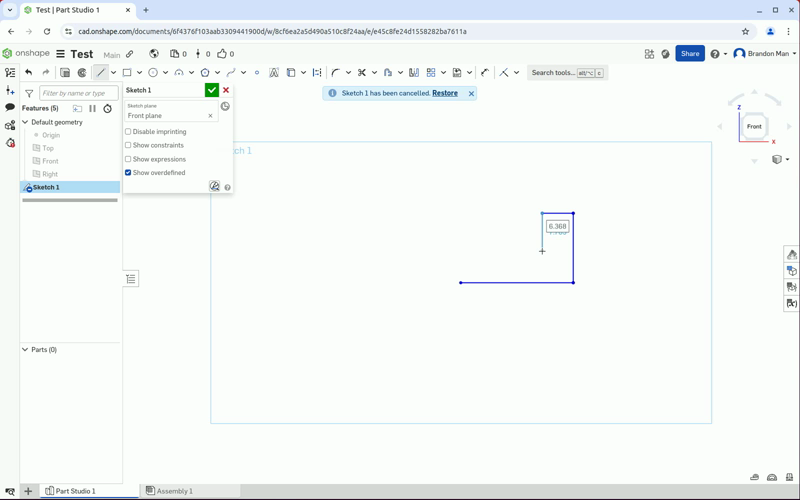
click(542, 250)
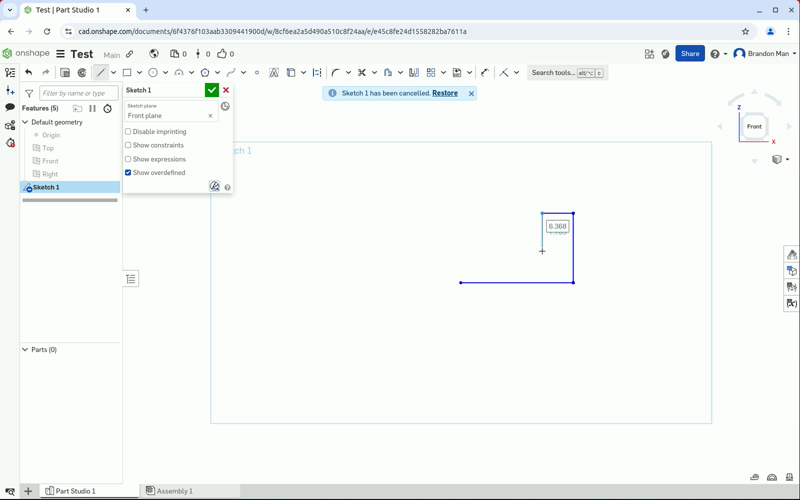
key_up(shift)
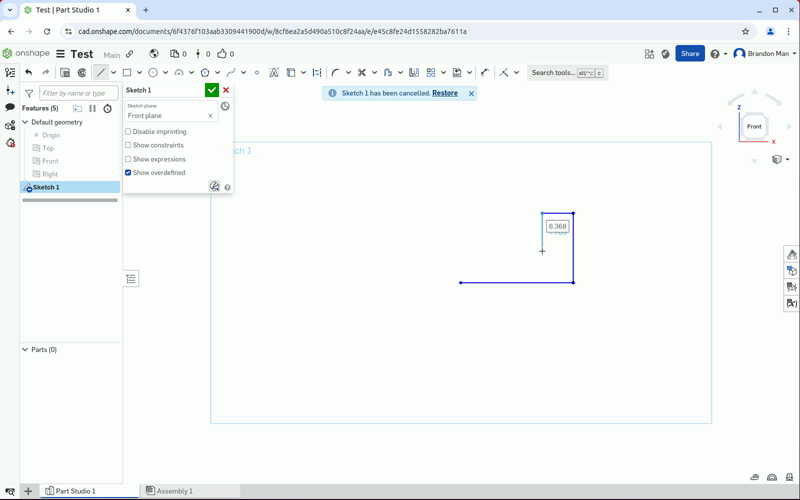
key_down(shift)
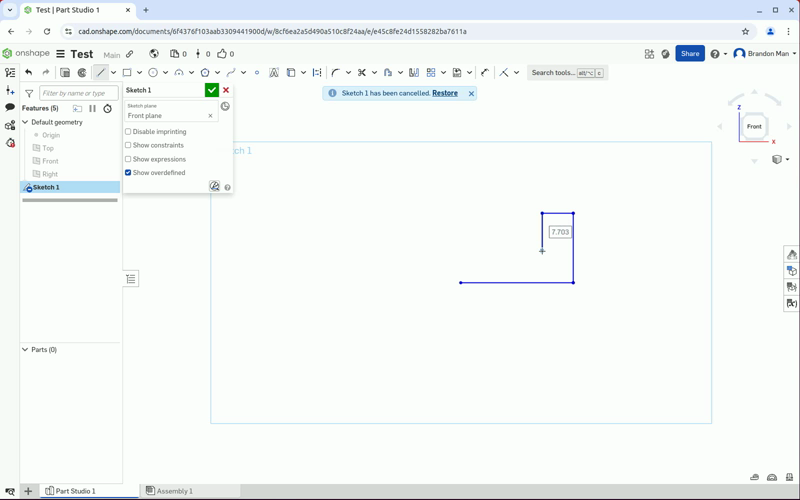
mouse_move(572, 250)
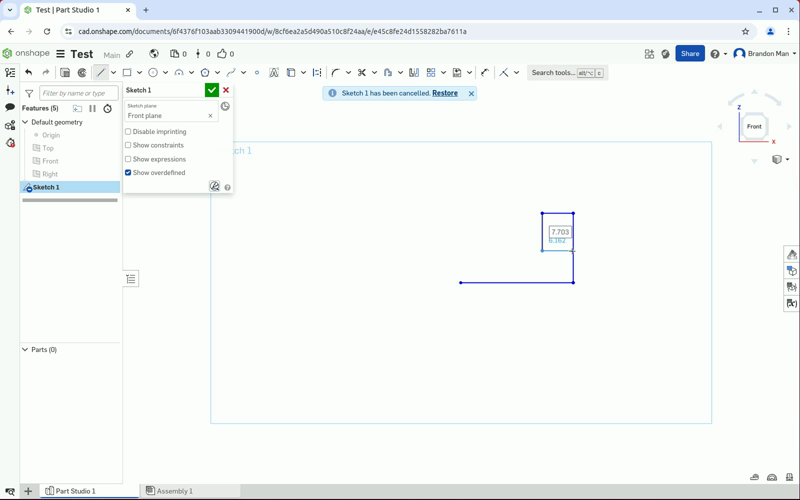
mouse_move(491, 250)
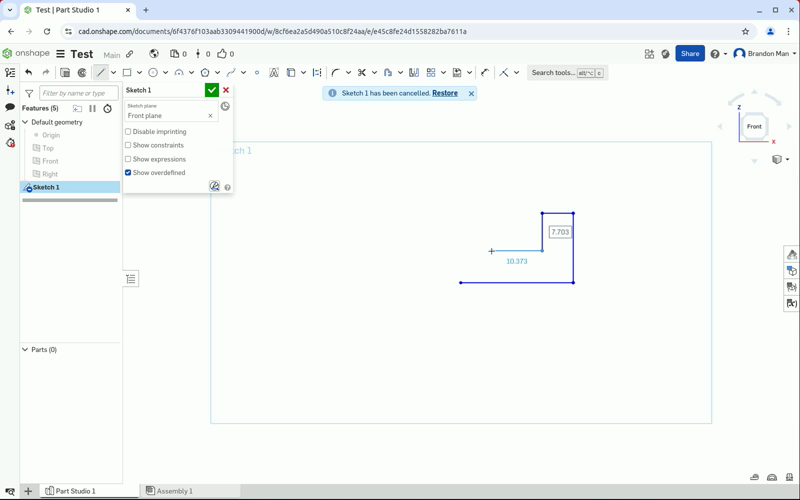
click(491, 250)
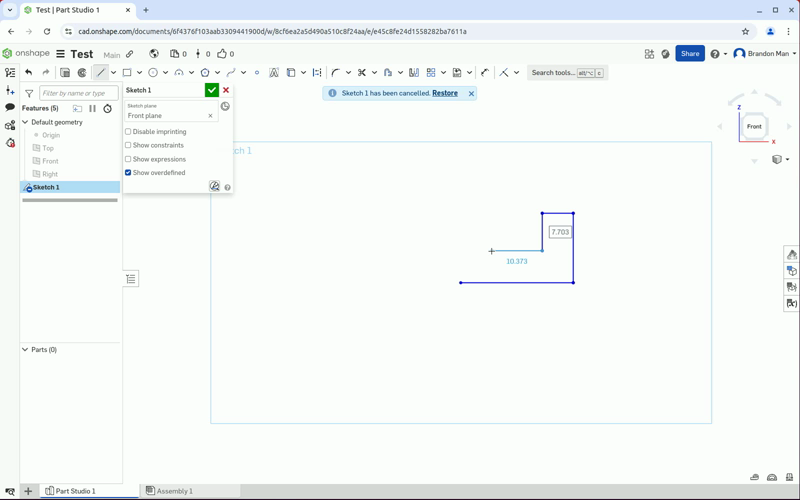
key_up(shift)
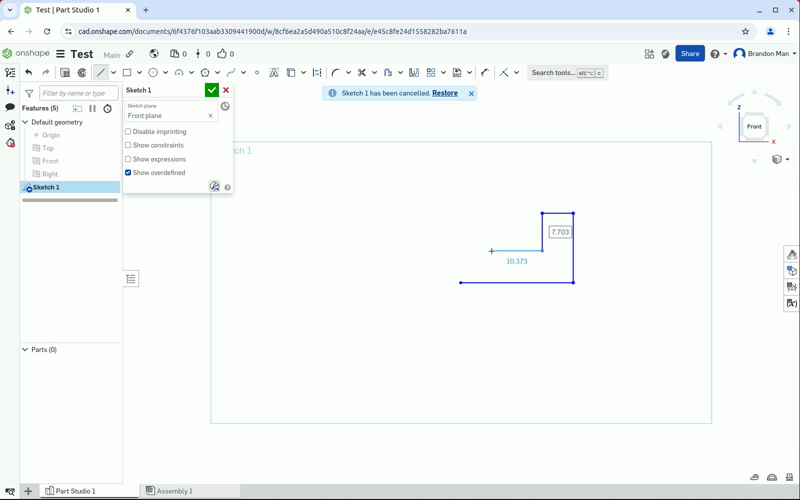
key_down(shift)
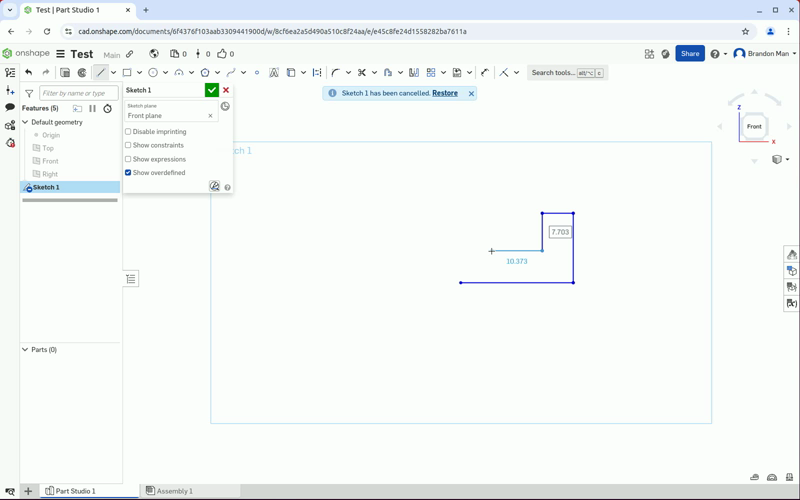
mouse_move(521, 250)
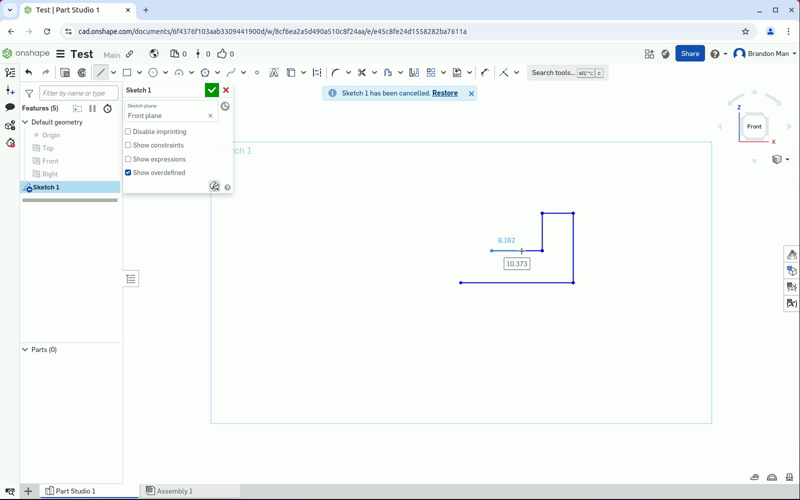
mouse_move(491, 213)
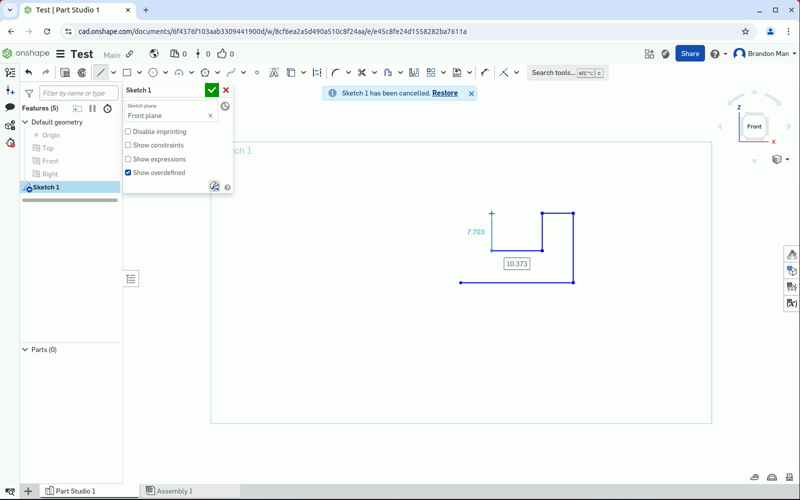
click(491, 213)
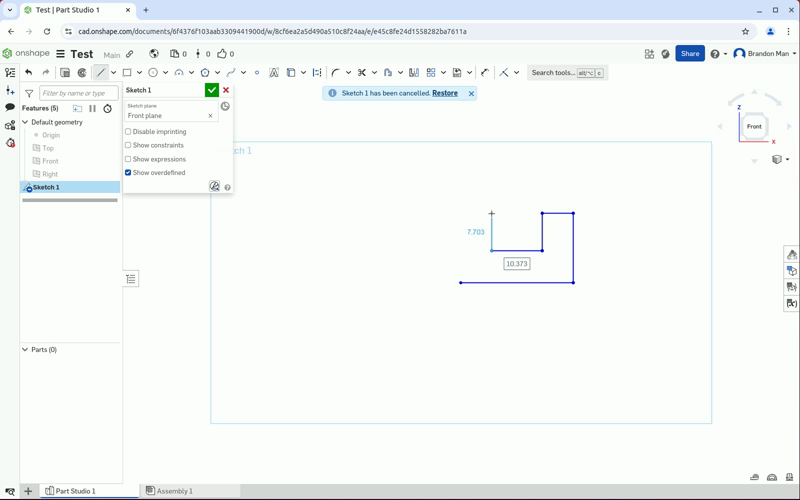
key_up(shift)
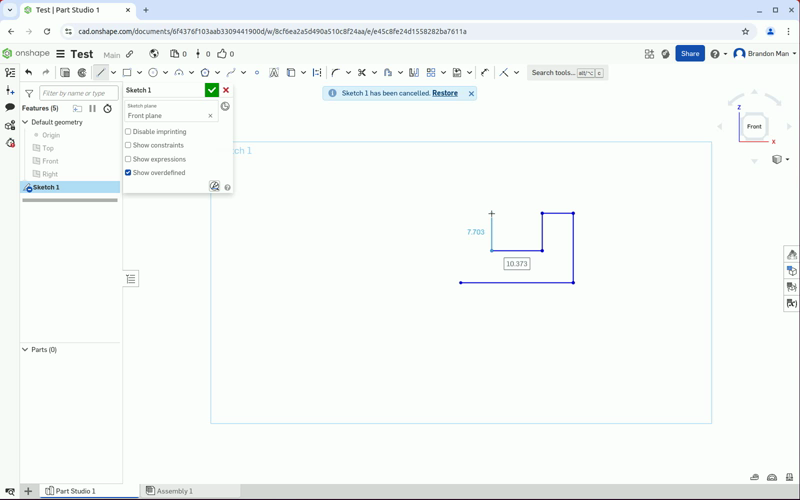
key_down(shift)
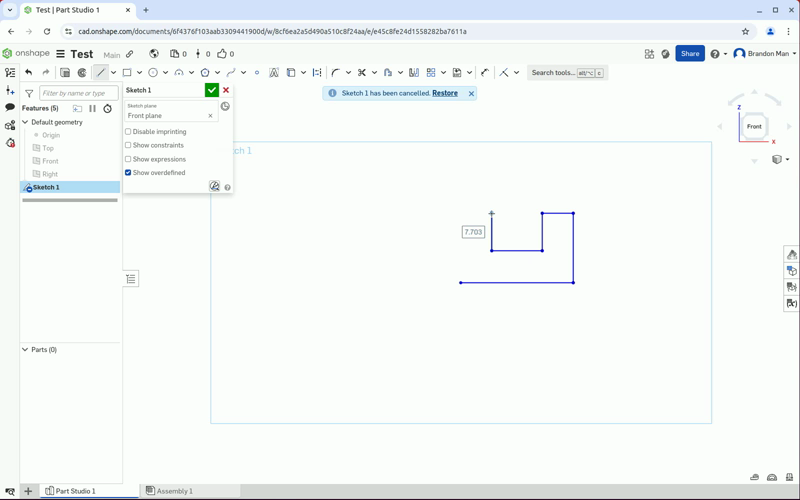
mouse_move(521, 213)
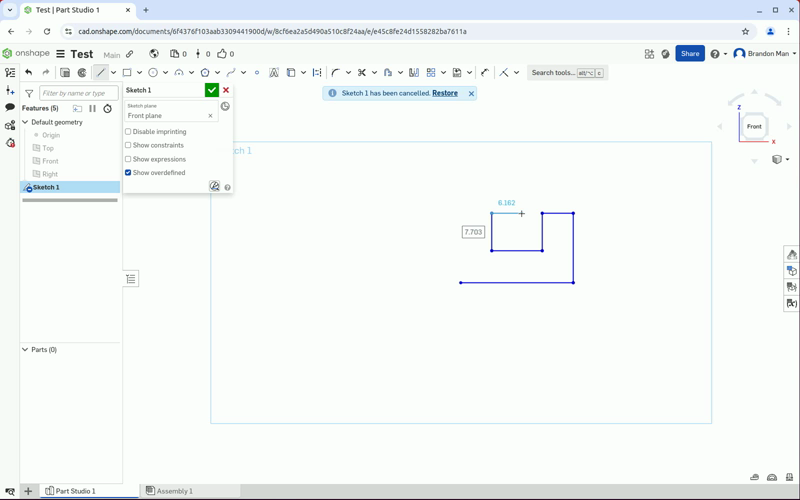
mouse_move(460, 213)
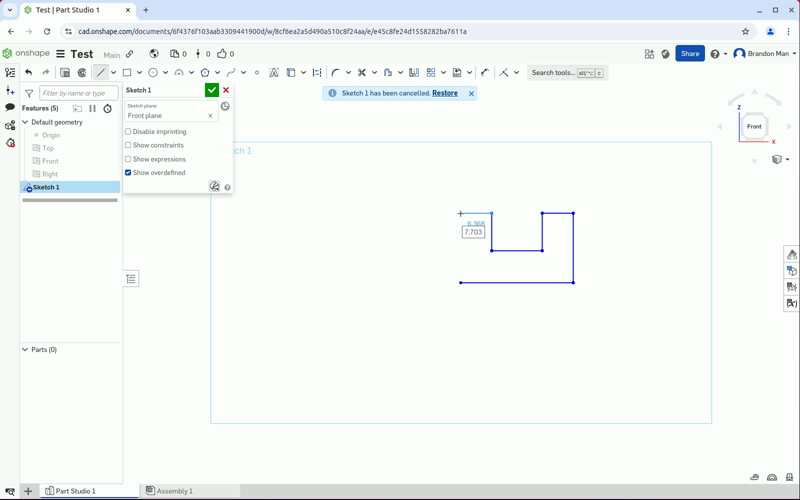
click(460, 213)
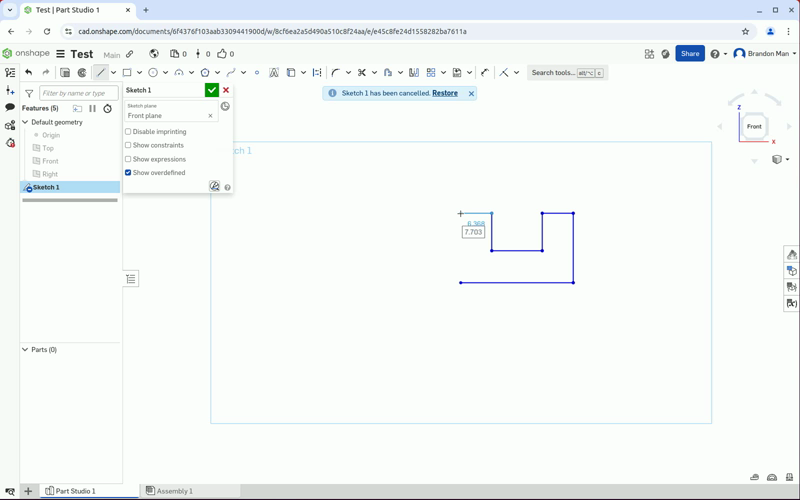
key_up(shift)
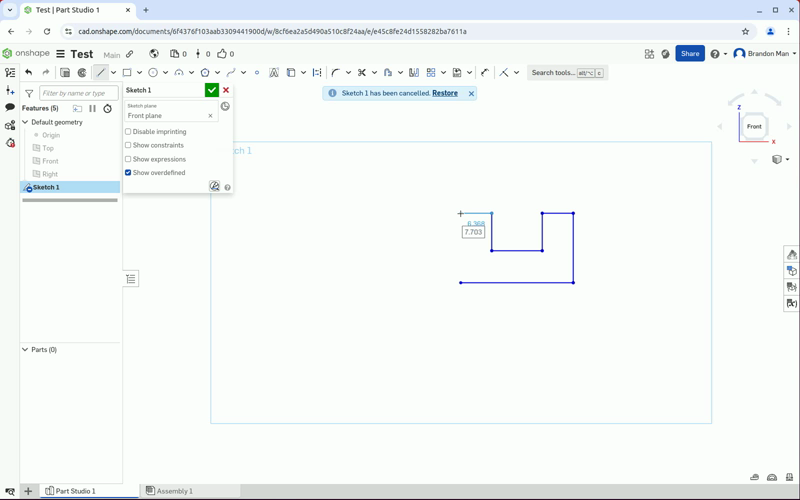
key_down(shift)
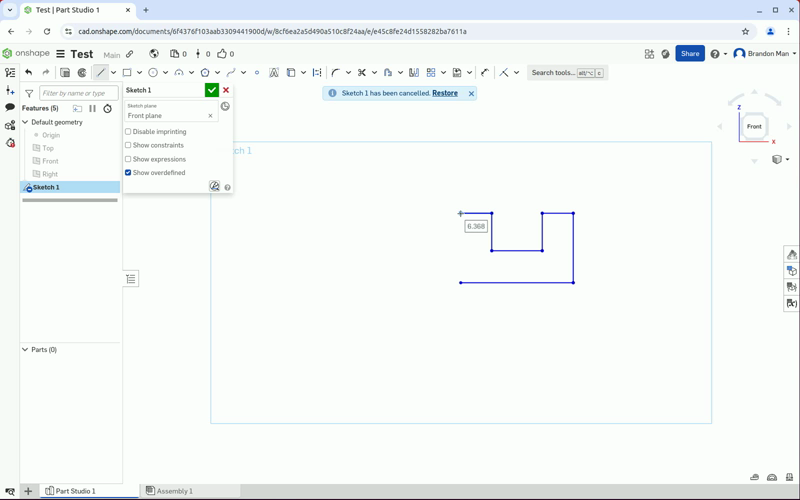
mouse_move(460, 282)
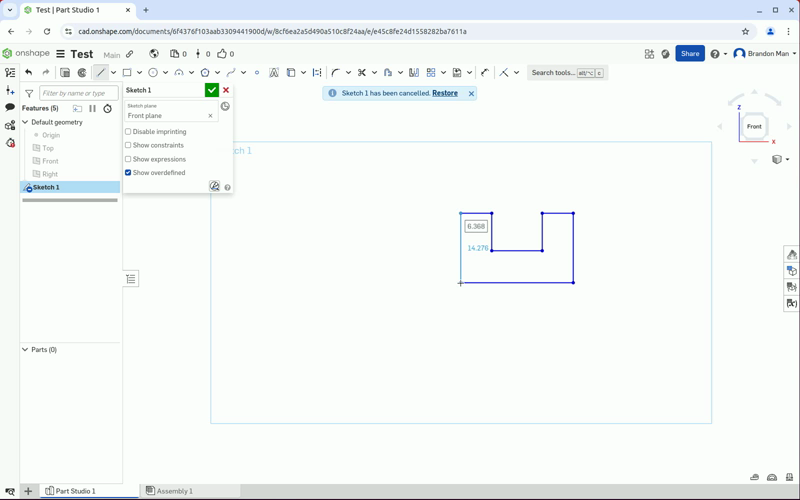
key_up(shift)
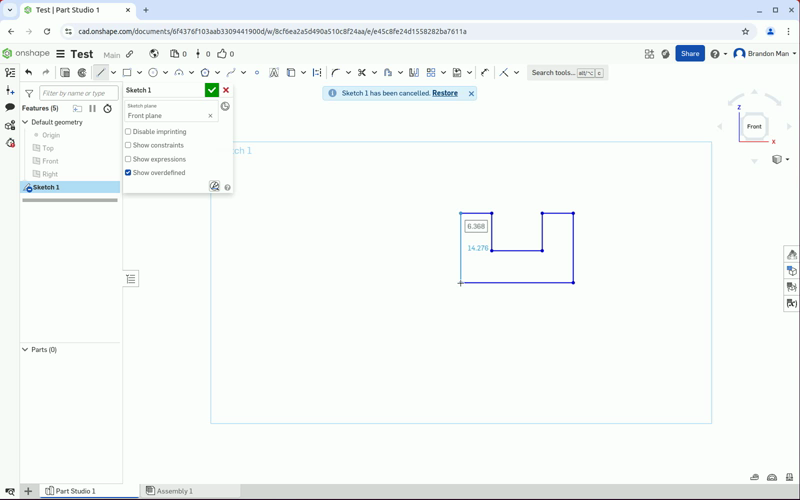
click(460, 282)
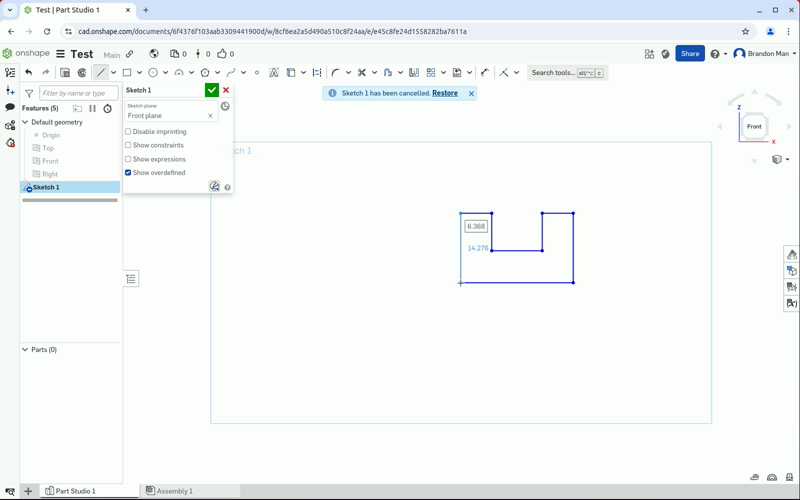
key(esc)
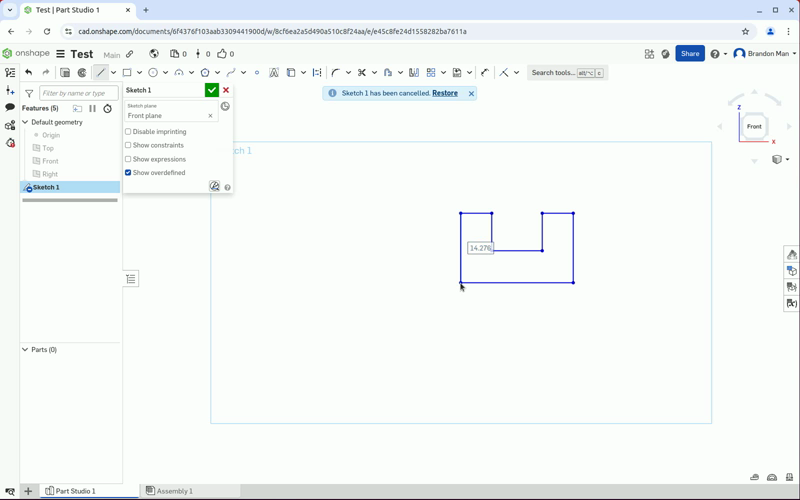
mouse_move(559, 223)
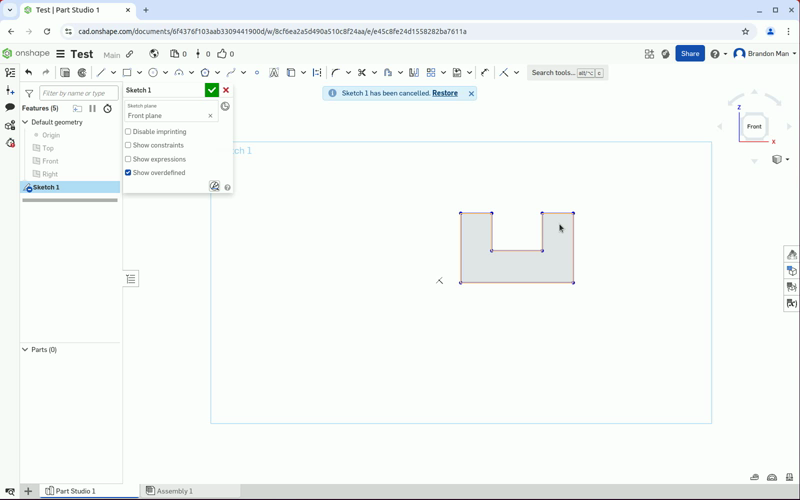
click(559, 223)
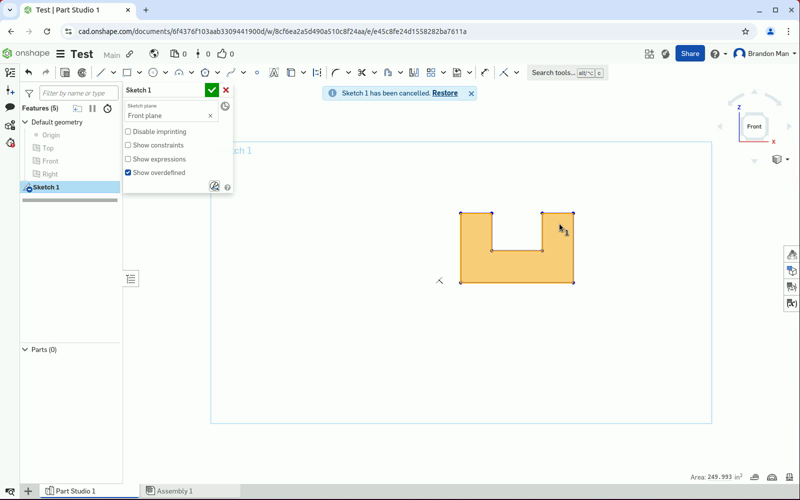
mouse_move(73, 352)
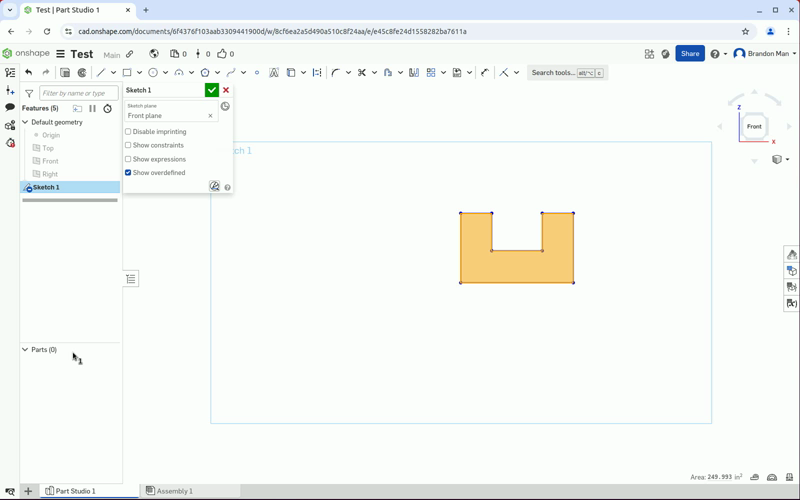
key(shift+y)
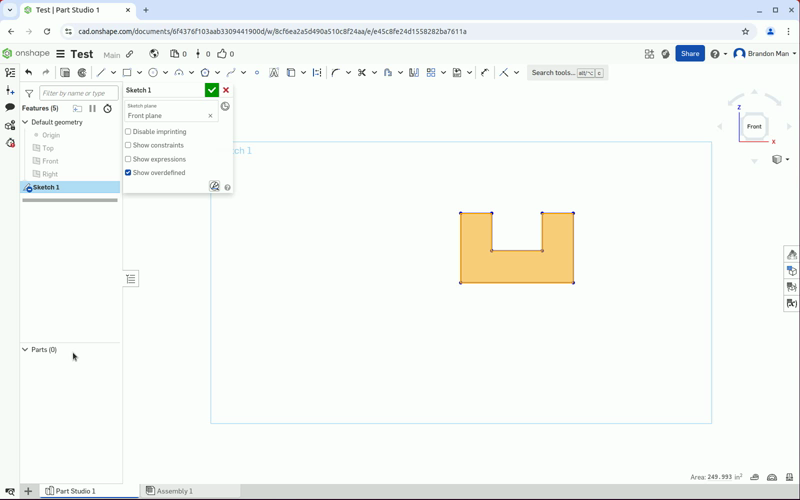
key(shift+e)
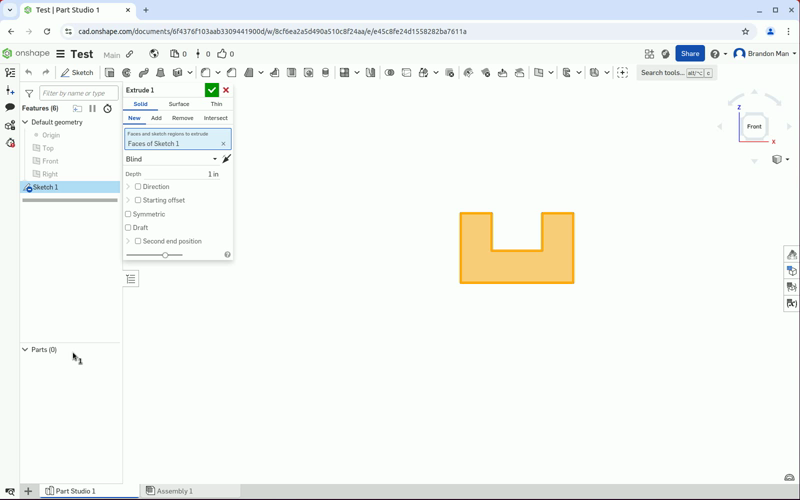
mouse_move(143, 106)
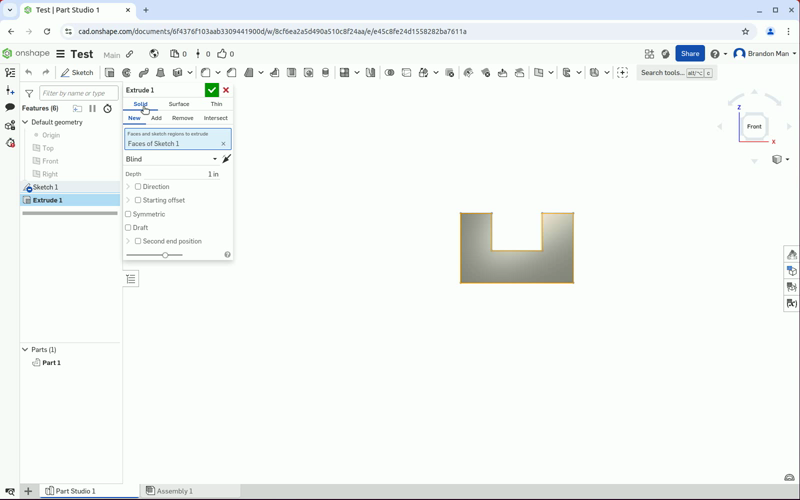
click(143, 106)
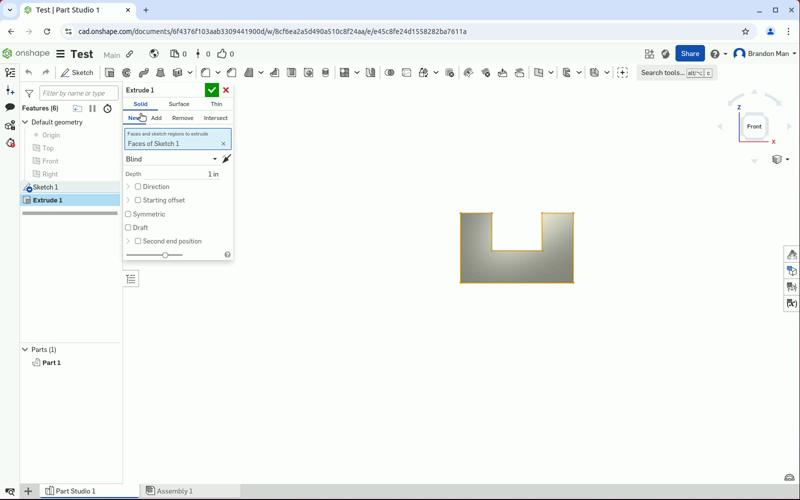
mouse_move(137, 120)
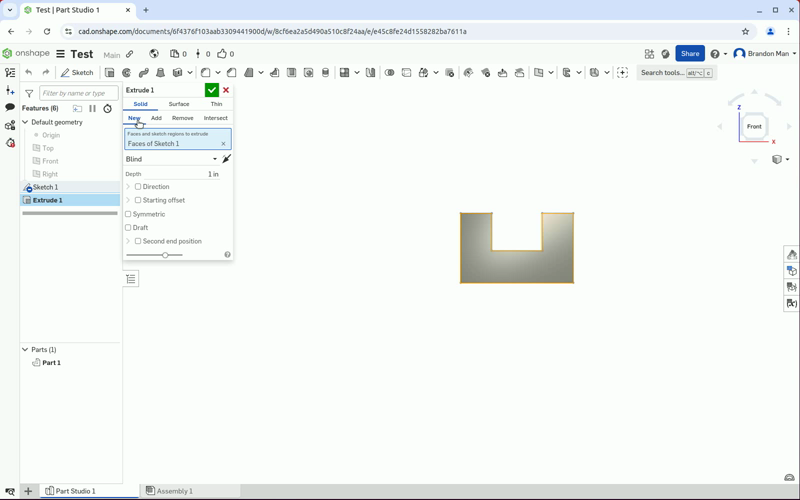
click(137, 120)
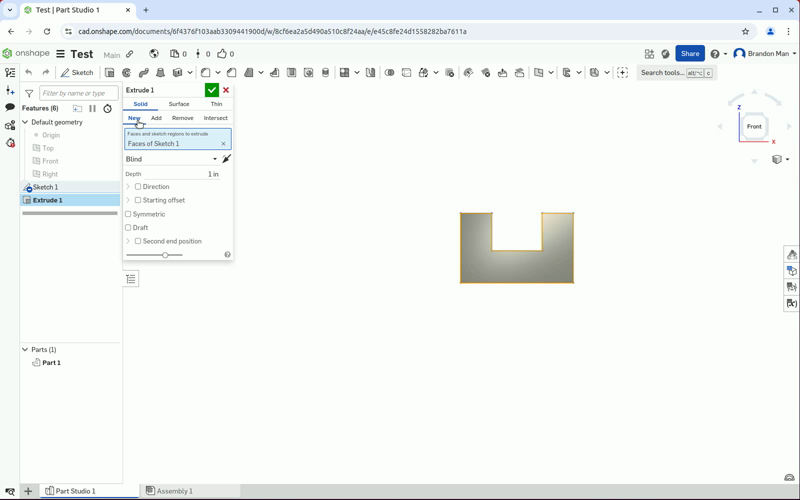
key(tab, 4)
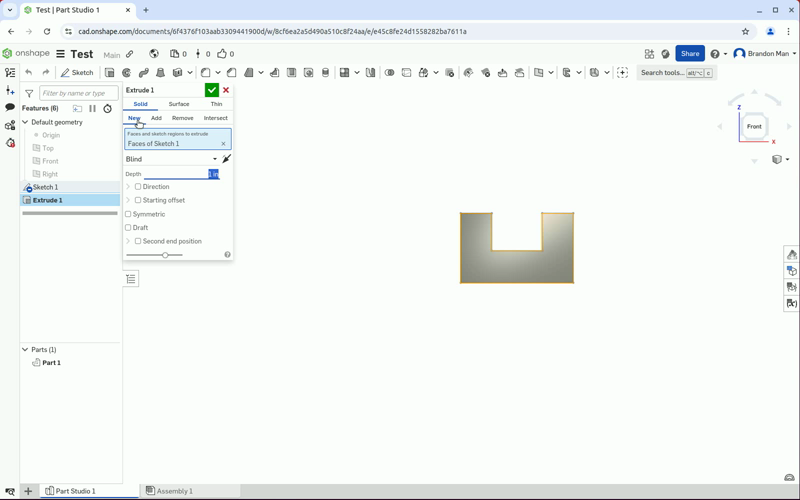
text(12.758)
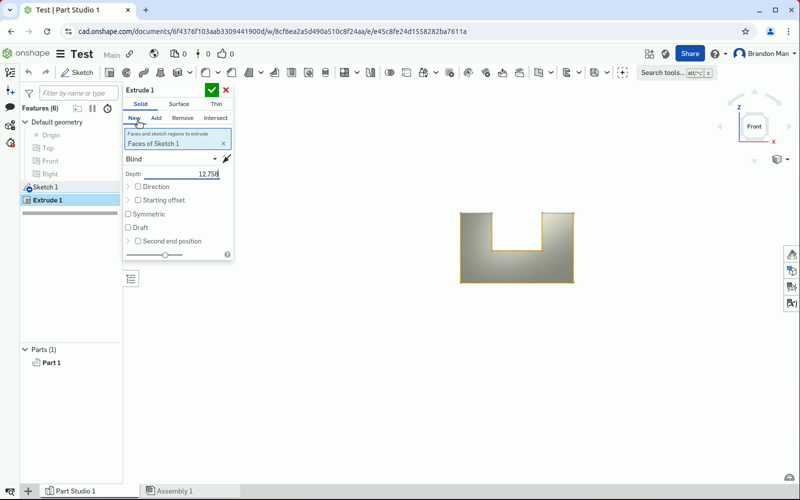
key(enter)
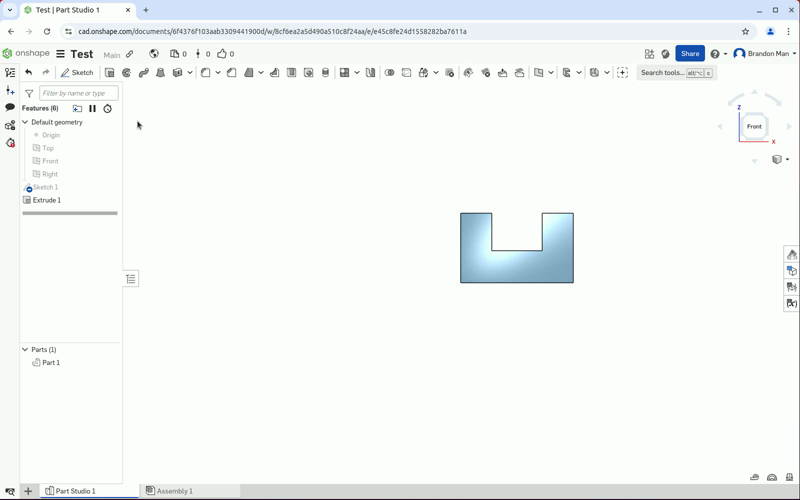
key(shift+h)
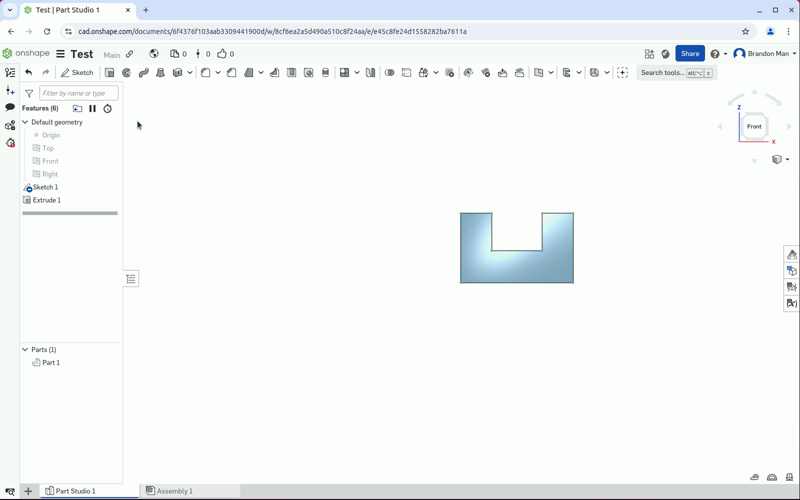
key(shift+h)
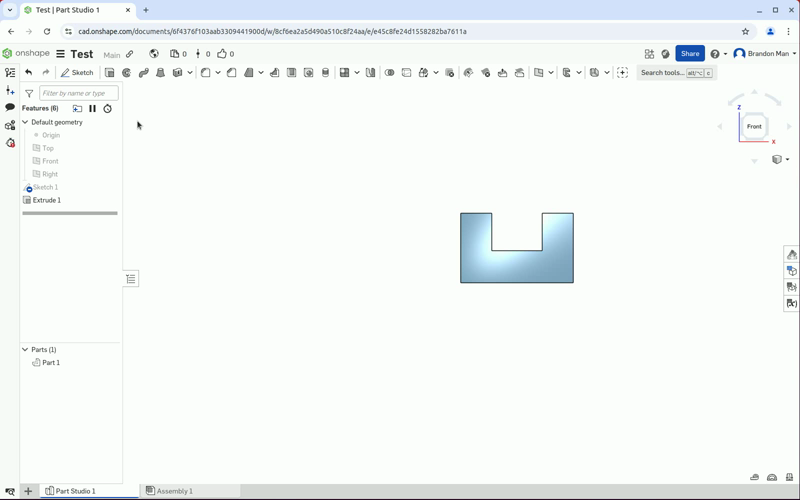
mouse_move(73, 189)
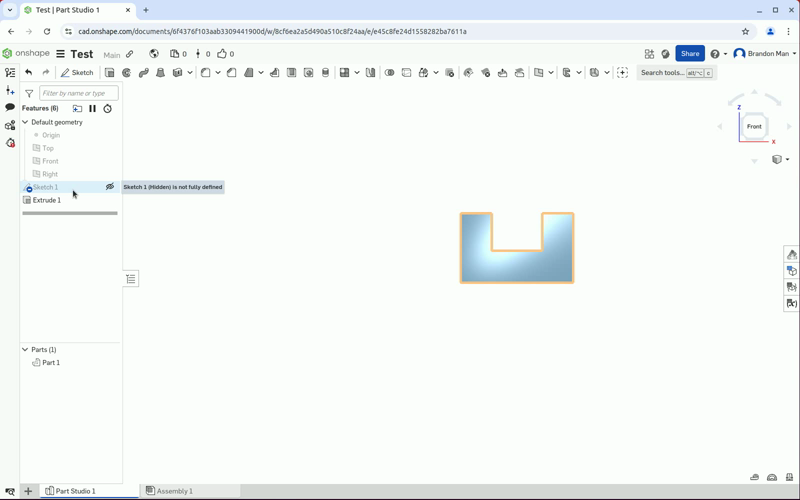
click(73, 189)
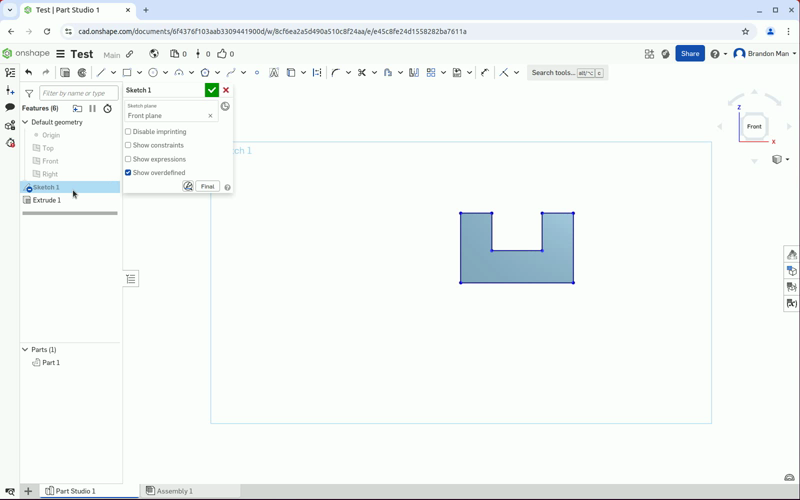
mouse_move(229, 92)
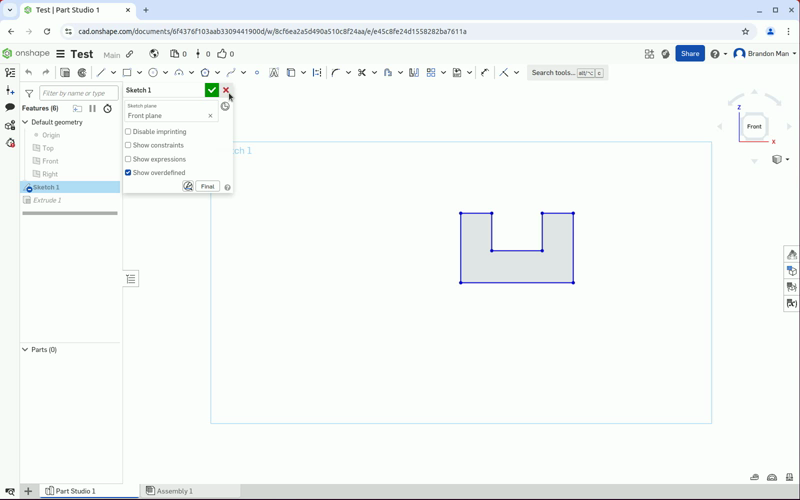
click(229, 92)
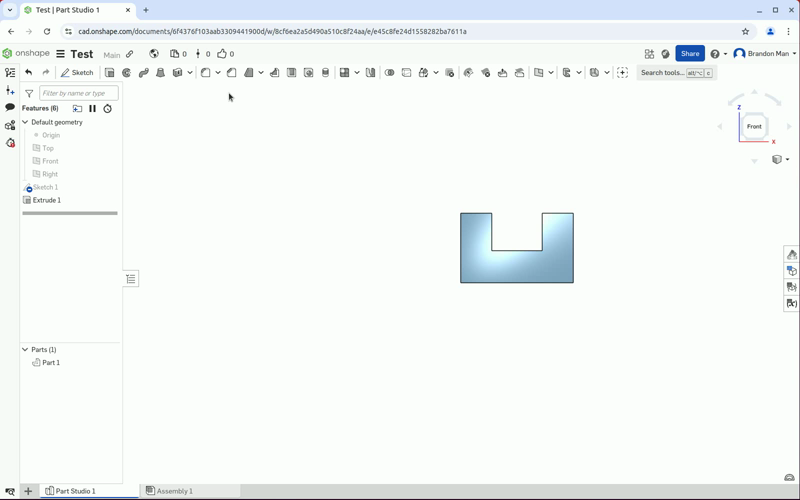
mouse_move(73, 352)
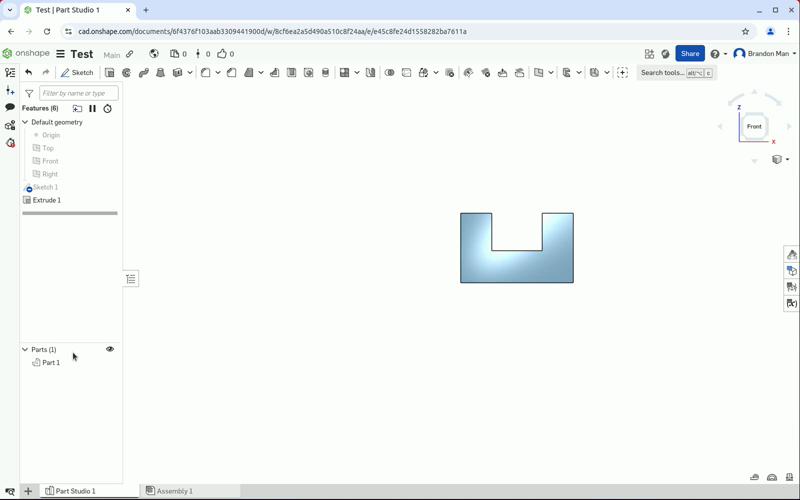
key(y)
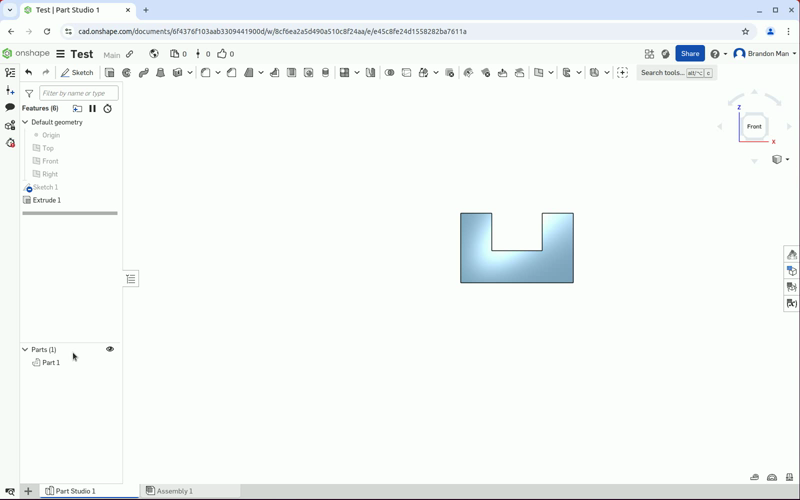
key(shift+p)
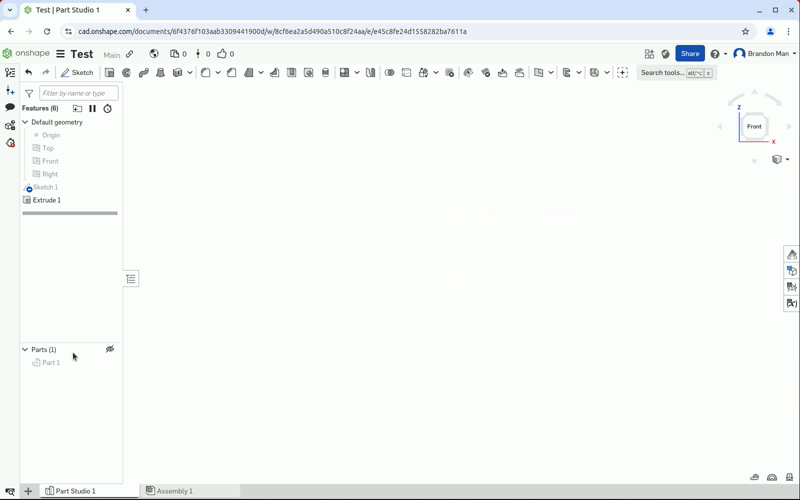
key(space)
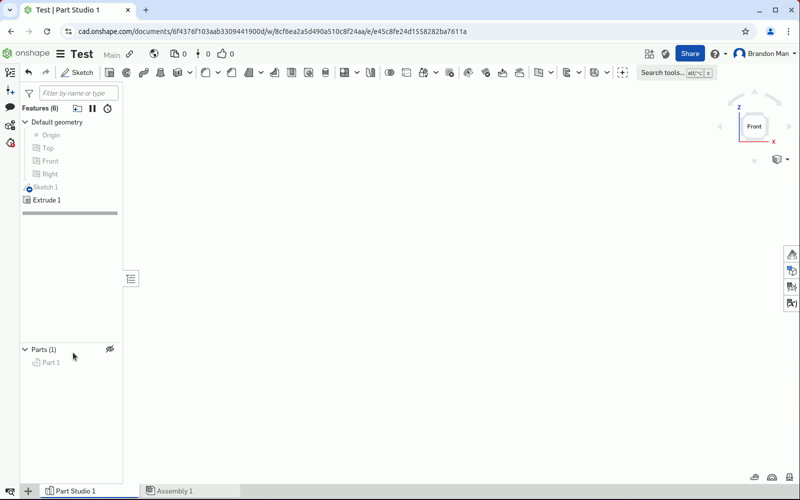
key_down(shift)
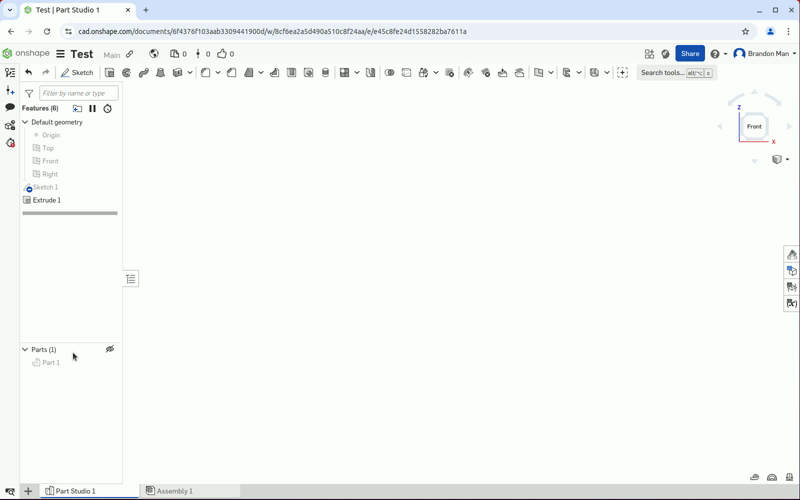
key(down)
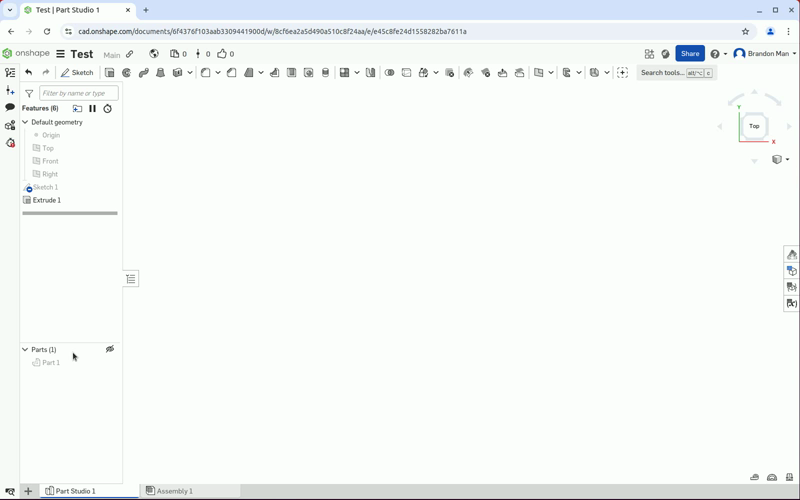
key_up(shift)
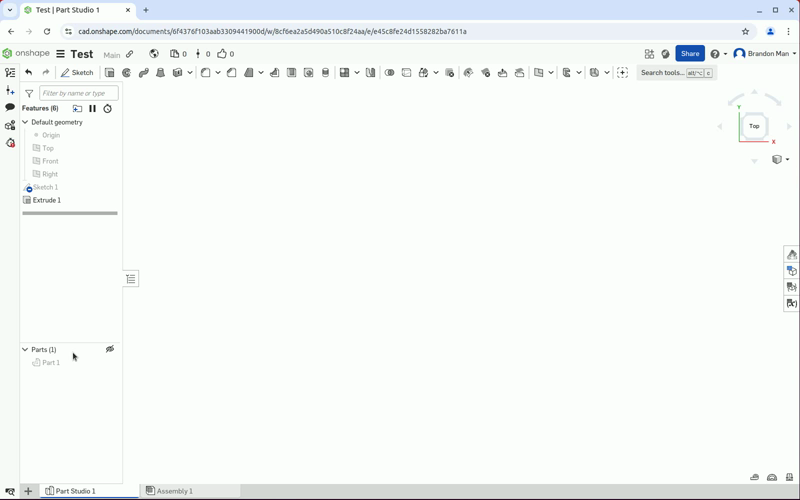
mouse_move(73, 352)
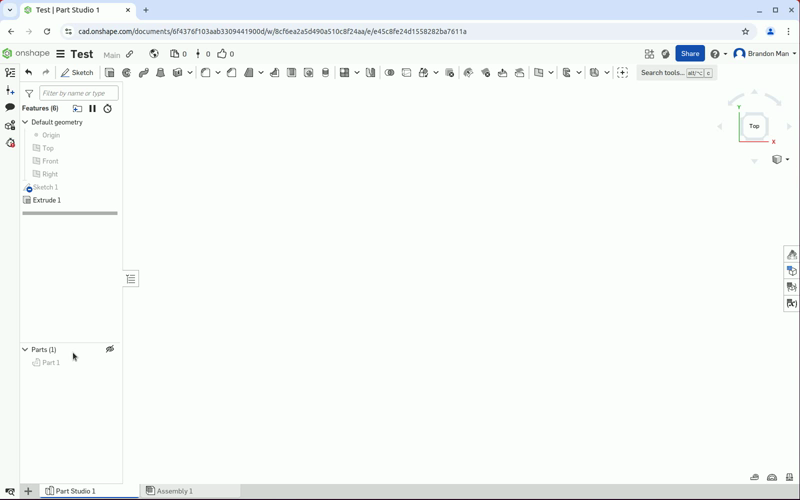
key(shift+y)
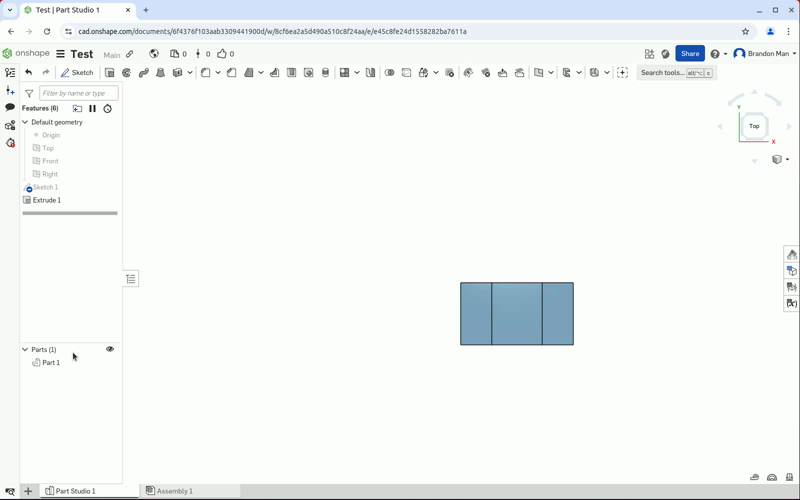
mouse_move(541, 75)
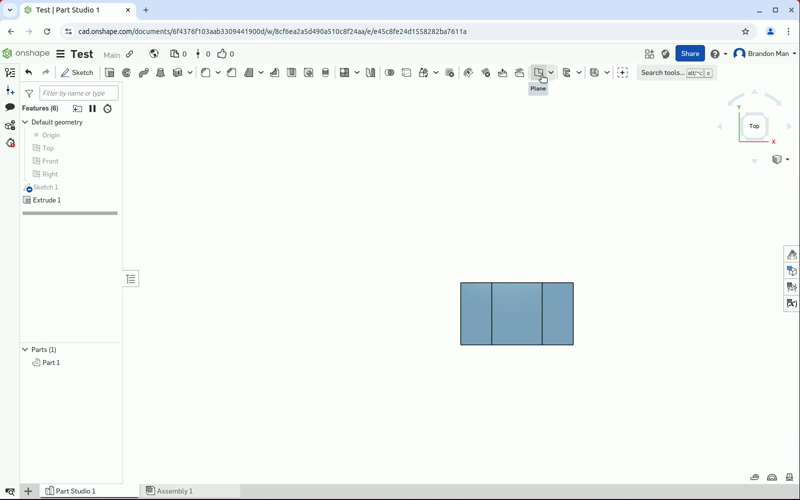
click(541, 75)
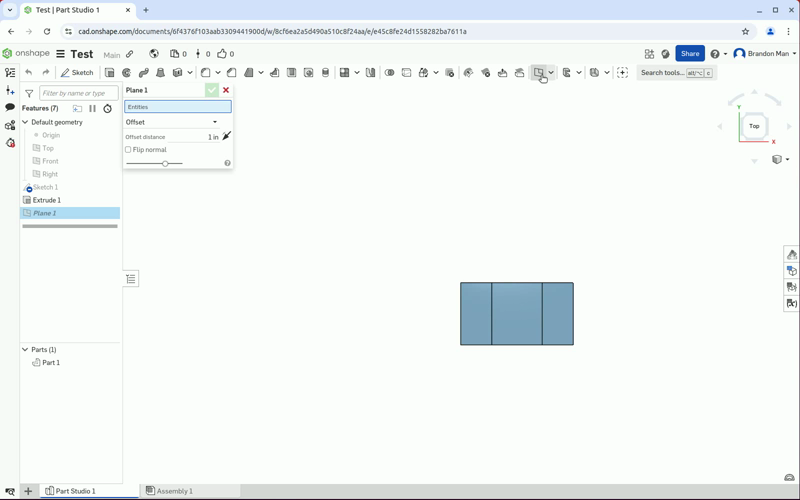
mouse_move(73, 150)
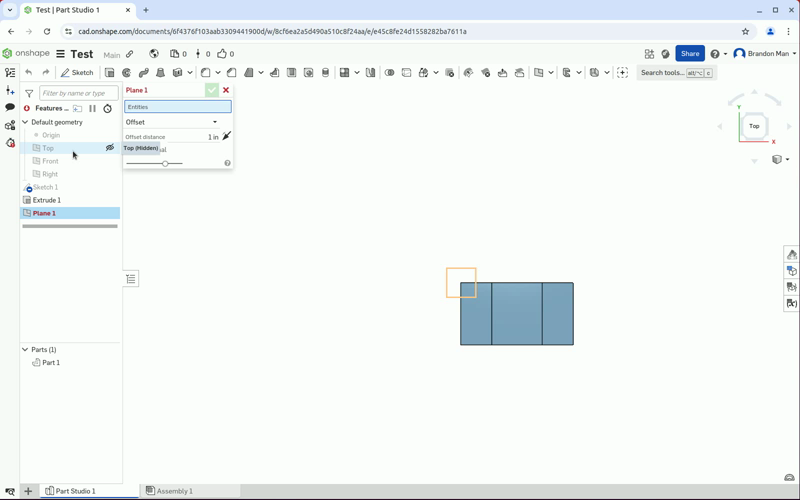
click(73, 150)
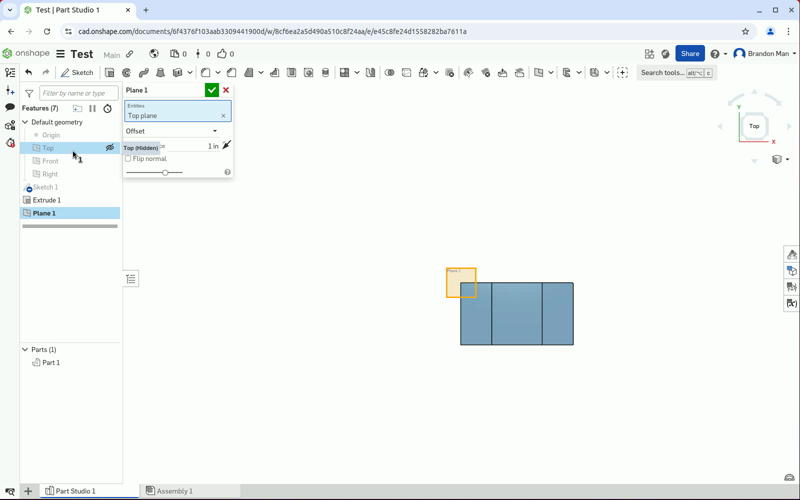
key(tab, 2)
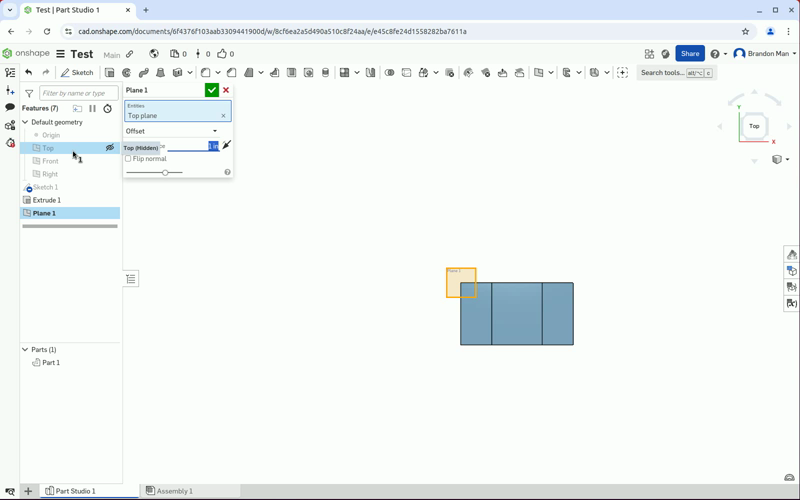
text(14.204)
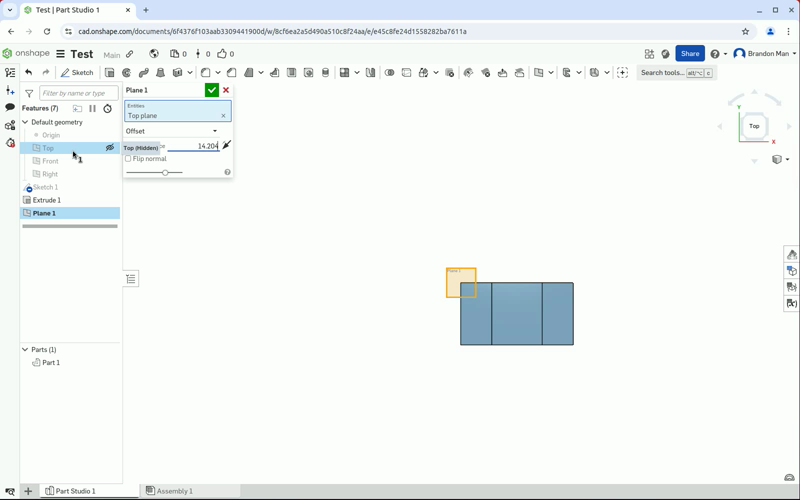
key(enter, 2)
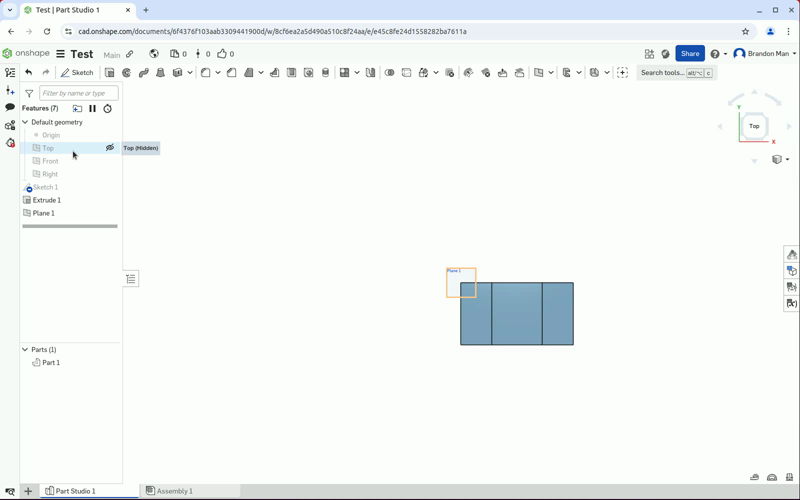
key(shift+s)
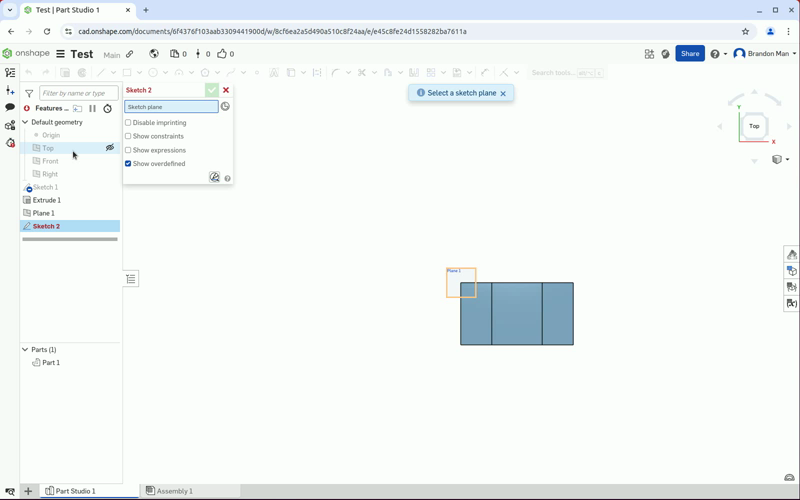
mouse_move(73, 215)
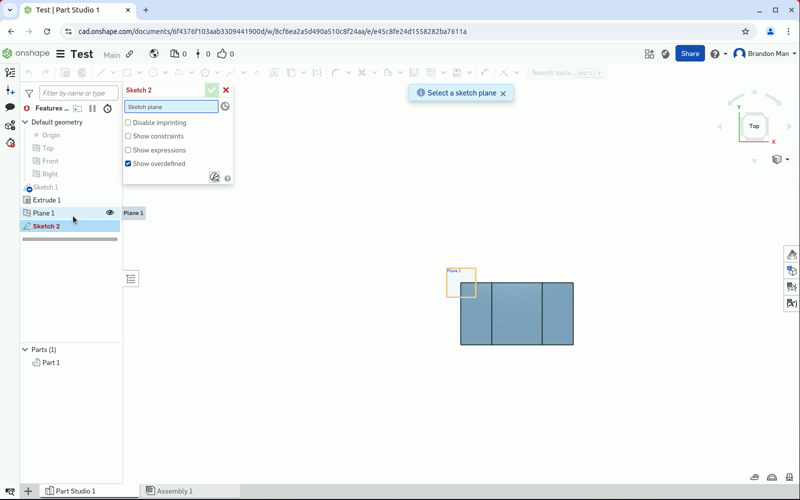
click(73, 215)
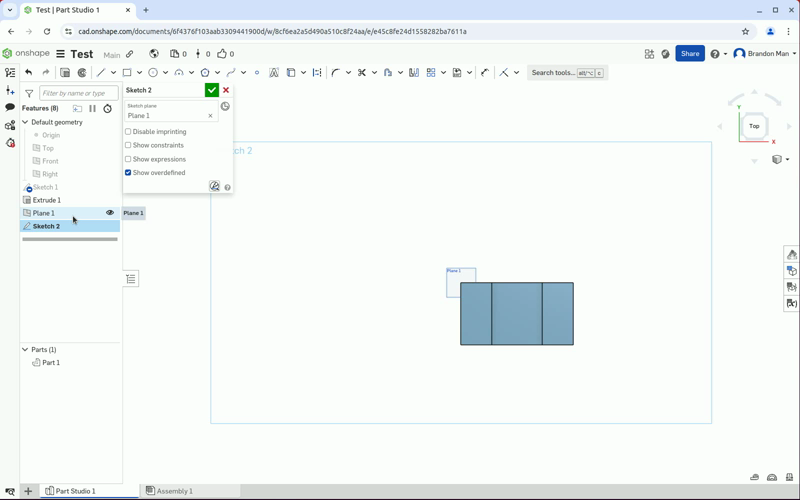
mouse_move(73, 352)
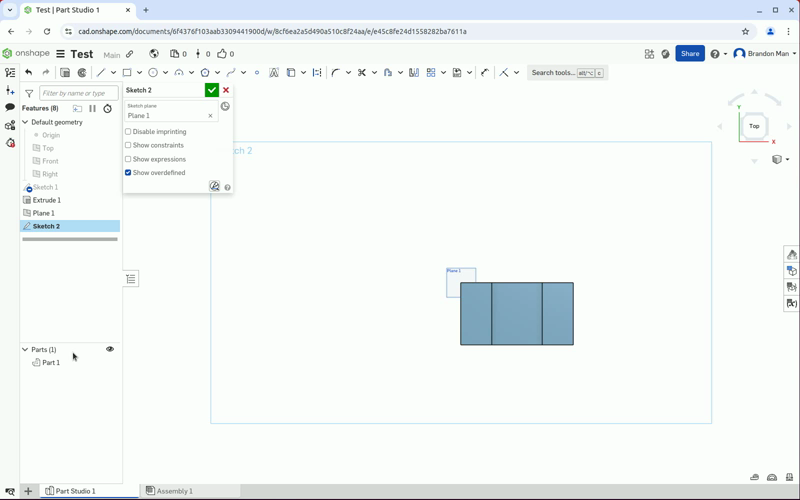
key(y)
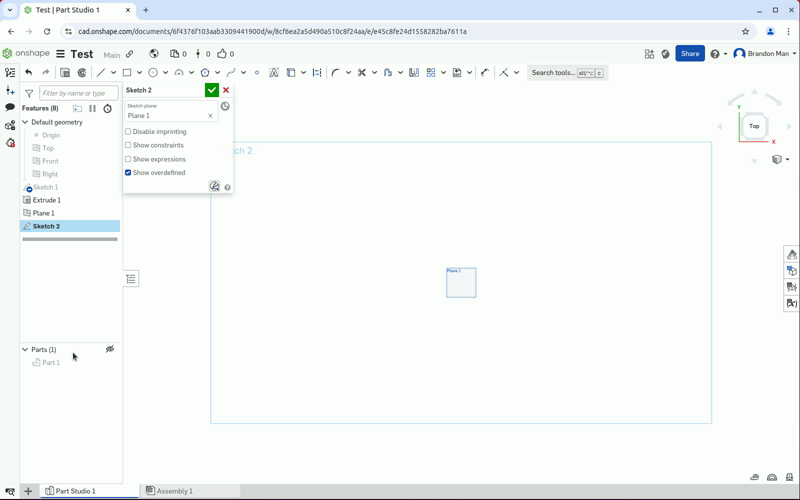
key(l)
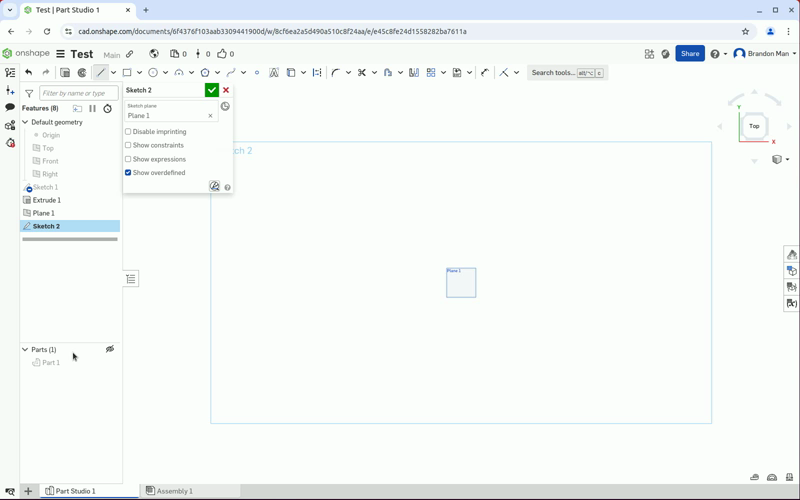
key_down(shift)
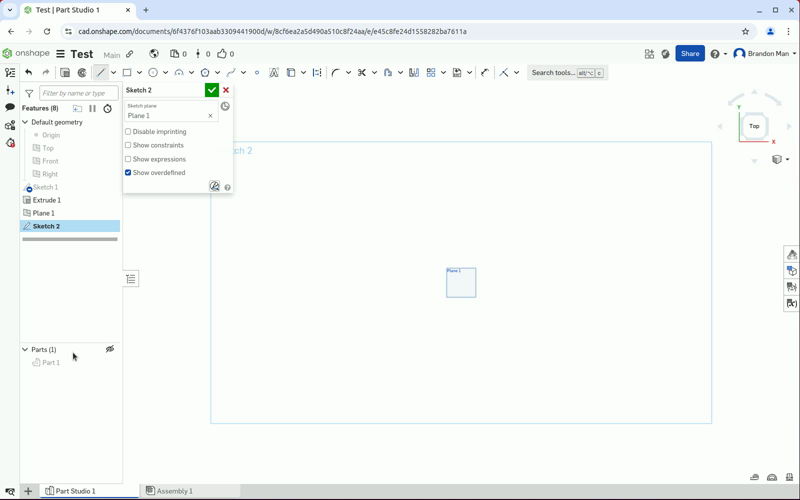
mouse_move(542, 320)
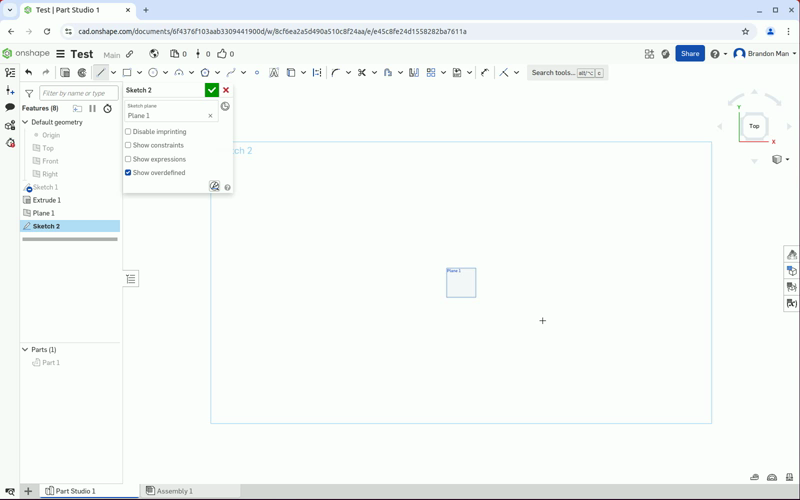
click(542, 320)
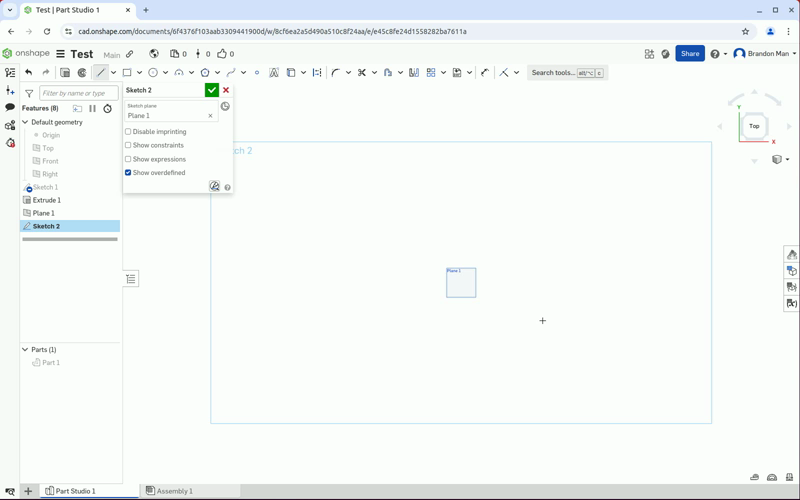
key_up(shift)
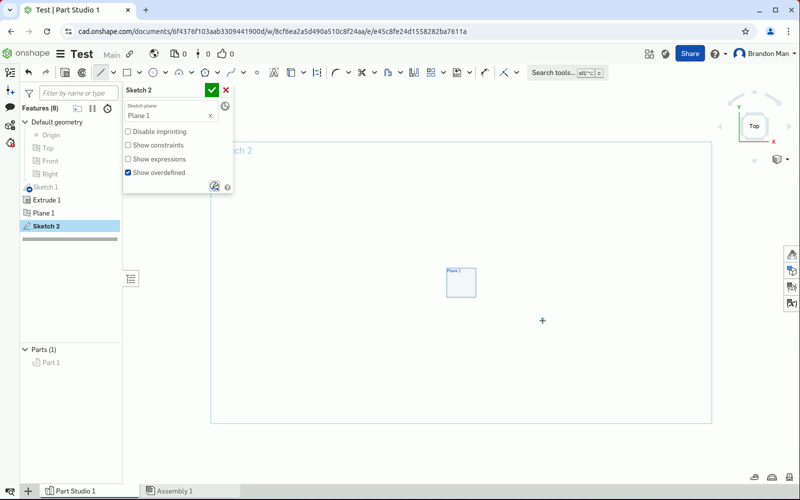
key_down(shift)
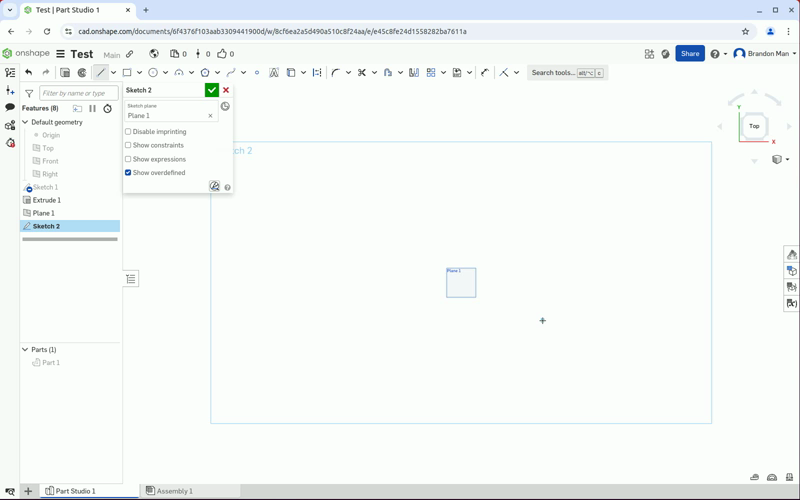
mouse_move(572, 320)
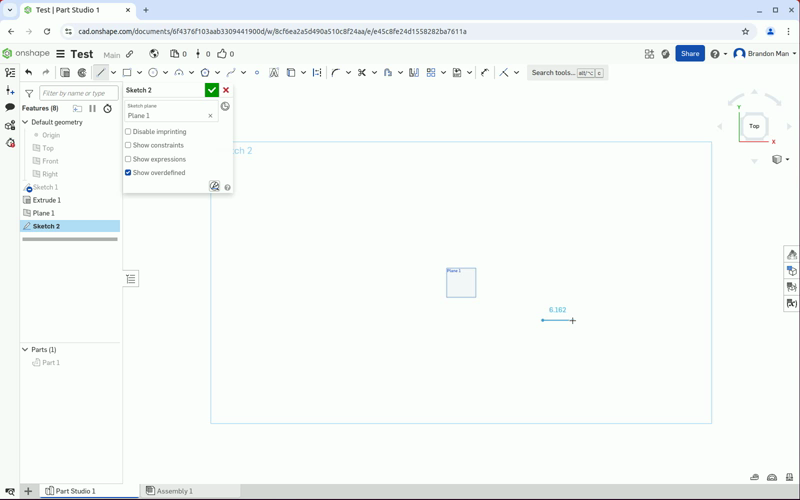
mouse_move(574, 320)
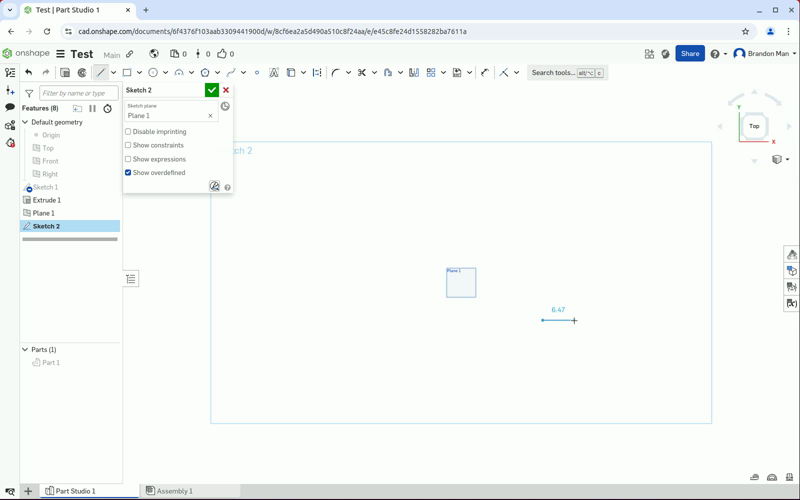
click(574, 320)
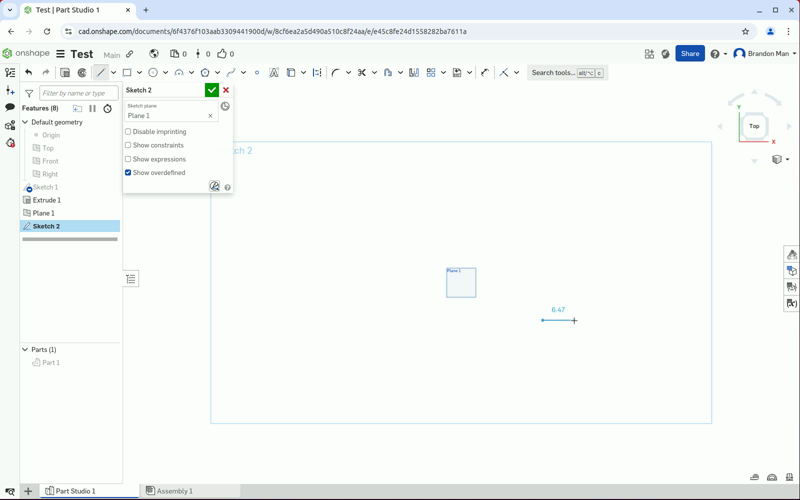
key_up(shift)
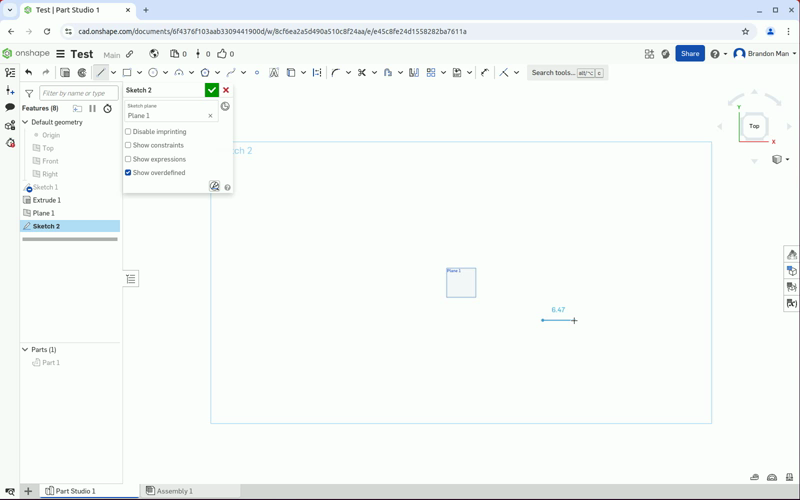
key_down(shift)
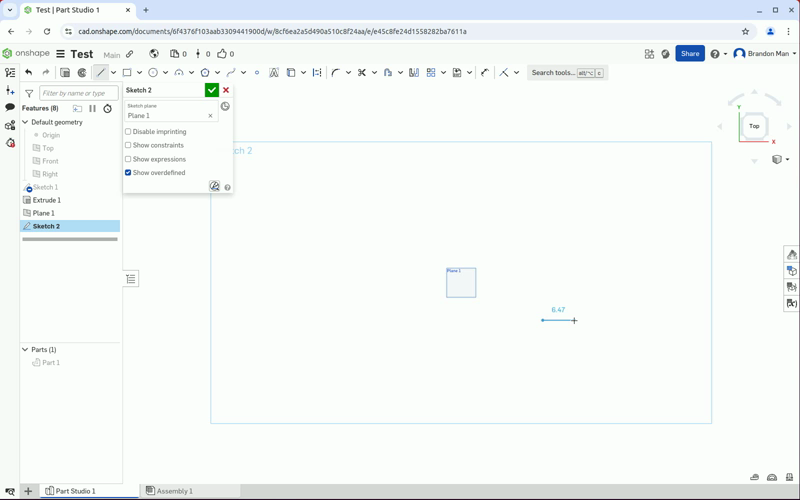
mouse_move(589, 320)
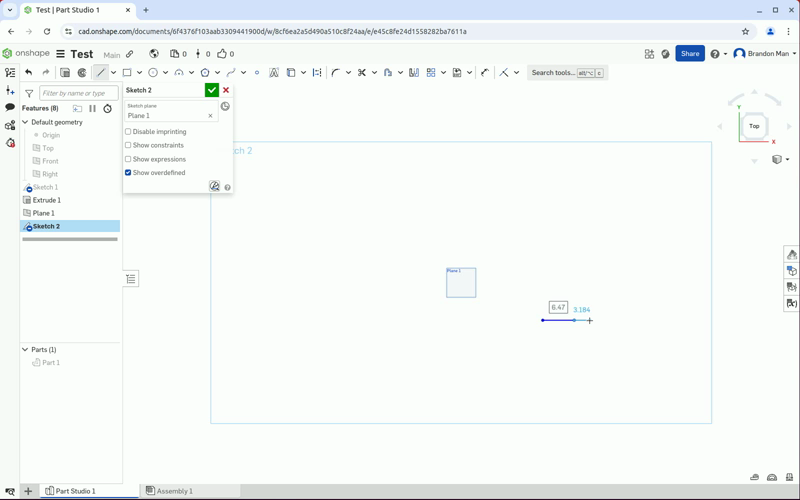
mouse_move(574, 300)
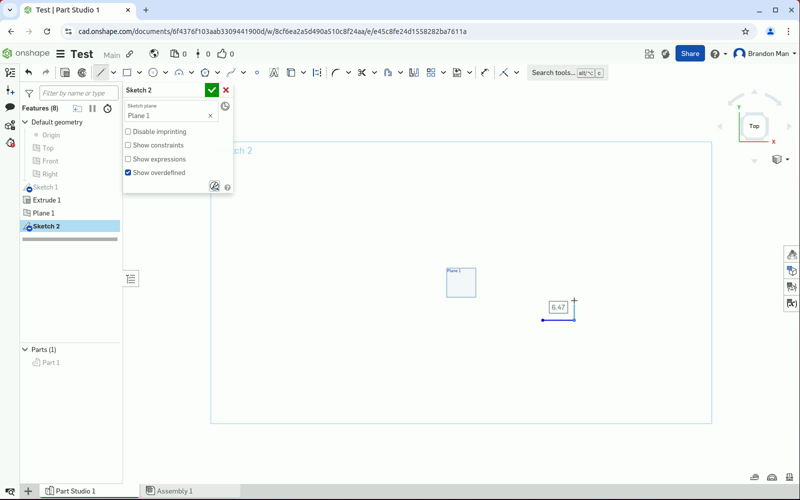
click(574, 300)
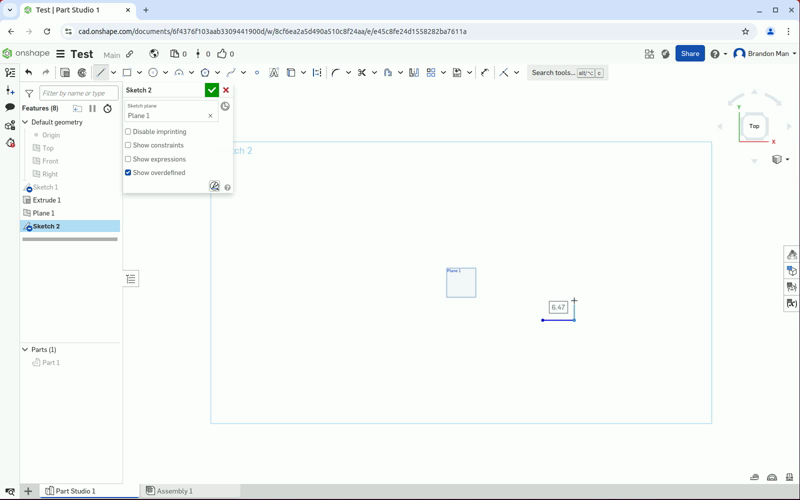
key_up(shift)
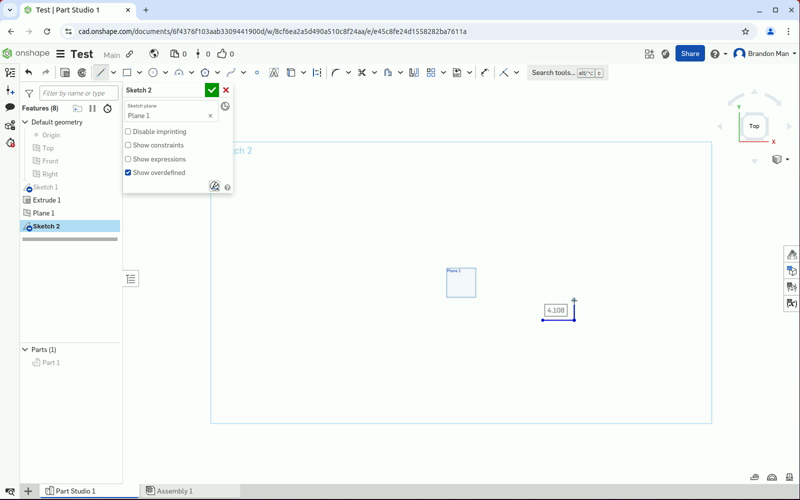
key_down(shift)
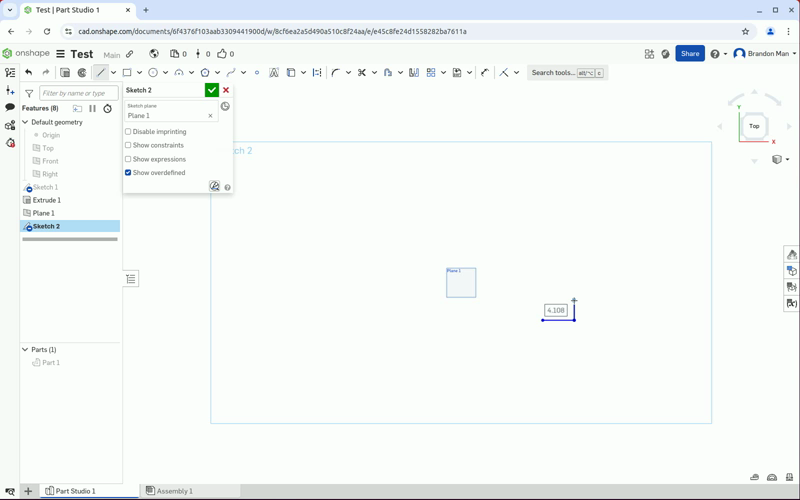
mouse_move(589, 300)
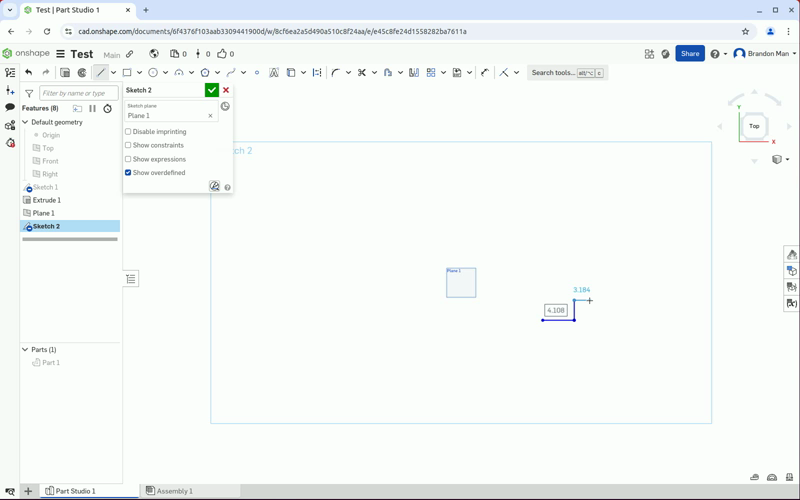
mouse_move(542, 300)
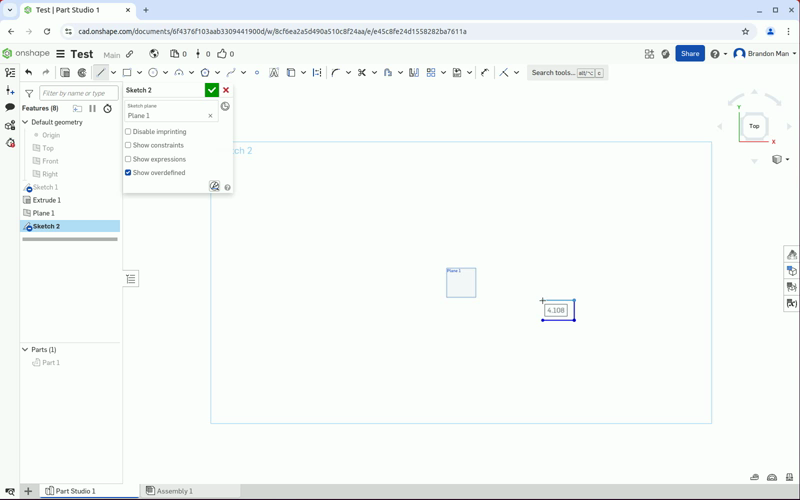
click(542, 300)
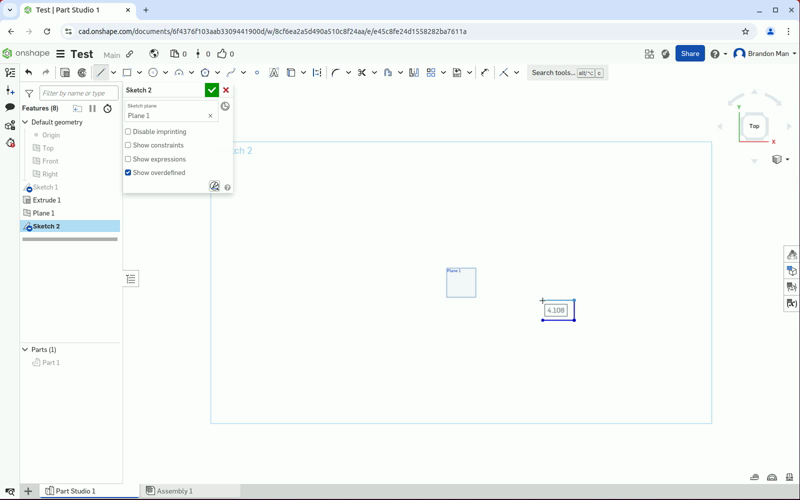
key_up(shift)
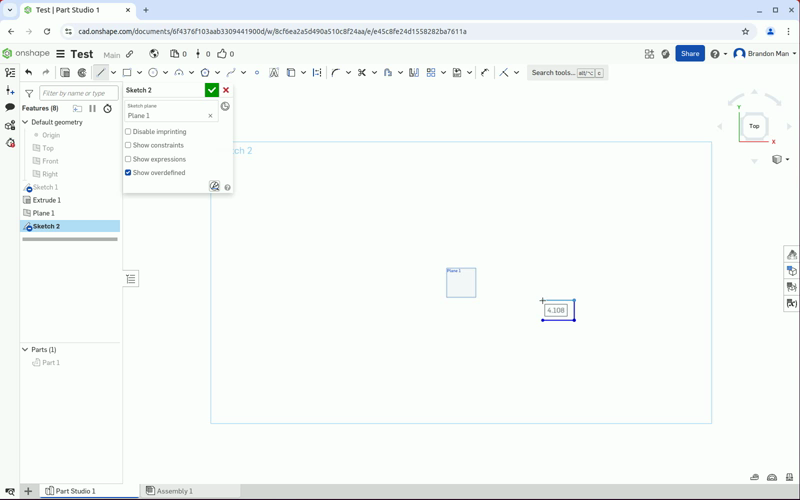
mouse_move(572, 300)
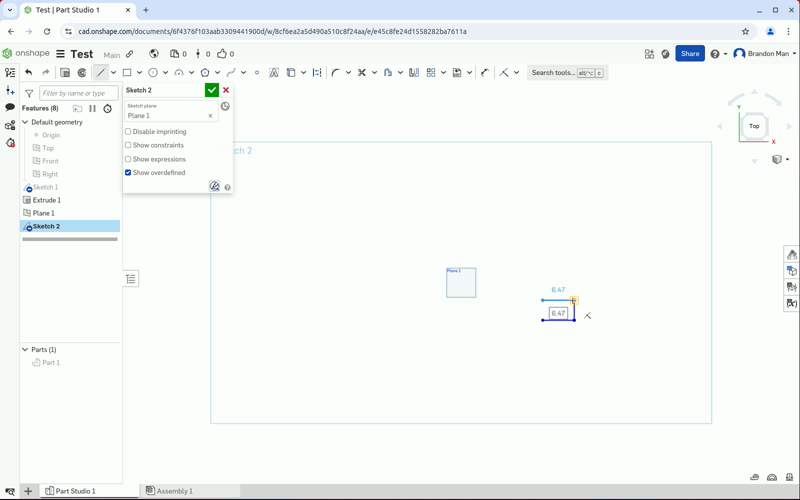
key_down(shift)
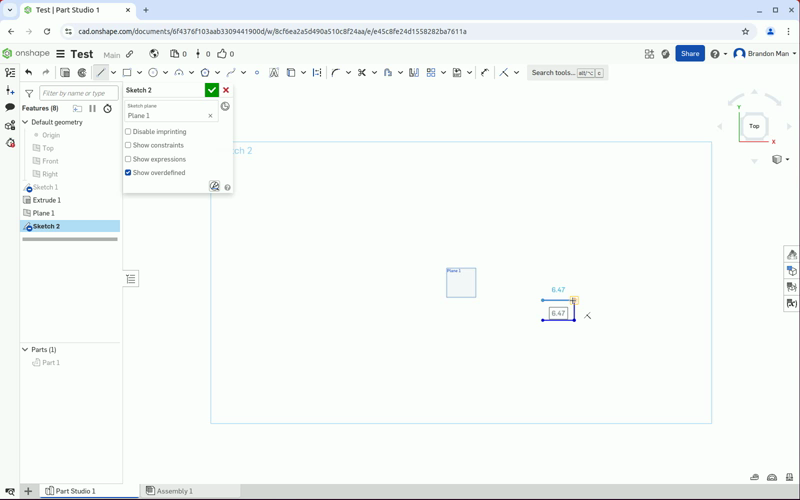
mouse_move(542, 320)
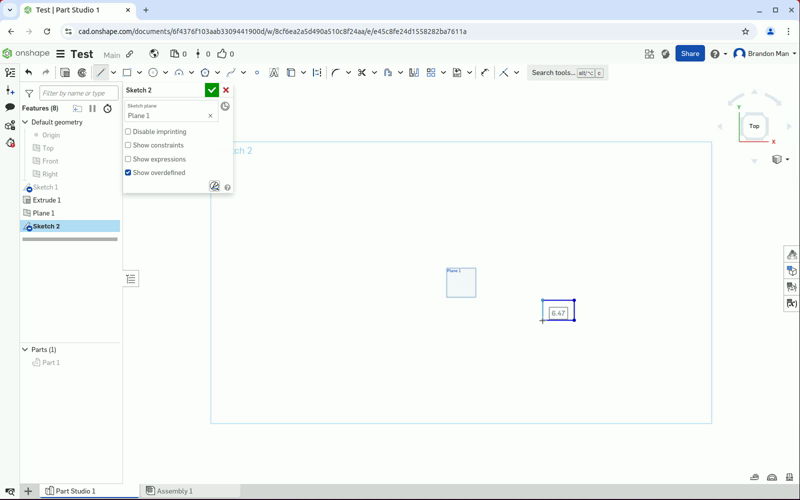
key_up(shift)
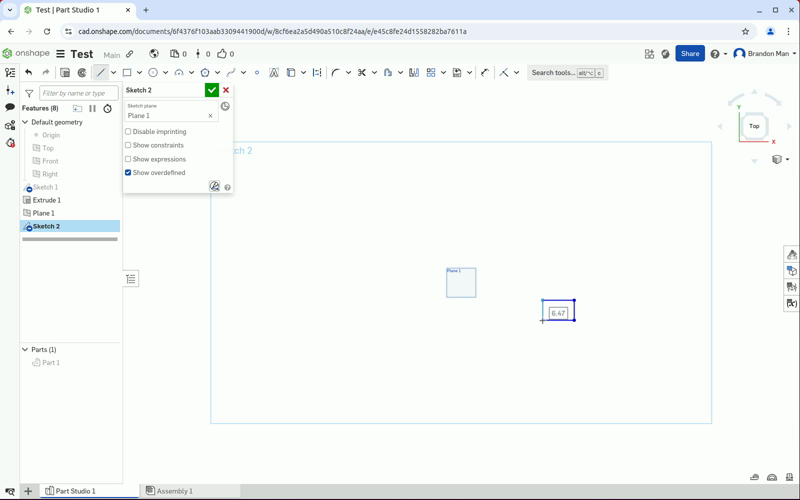
click(542, 320)
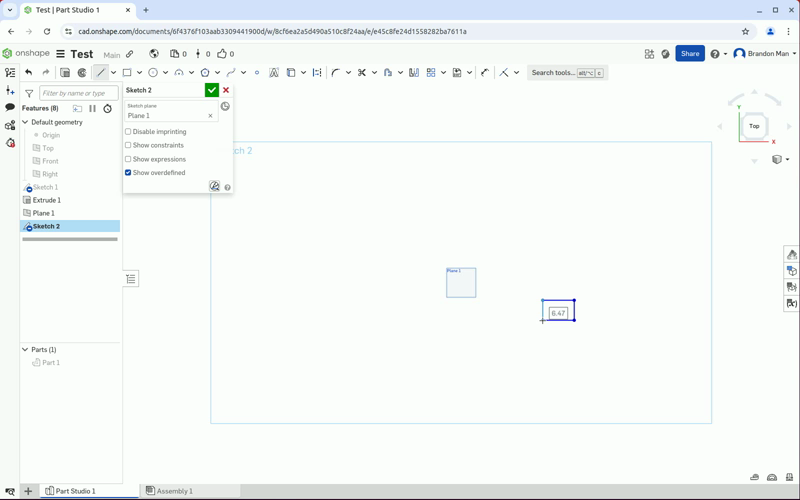
key(esc)
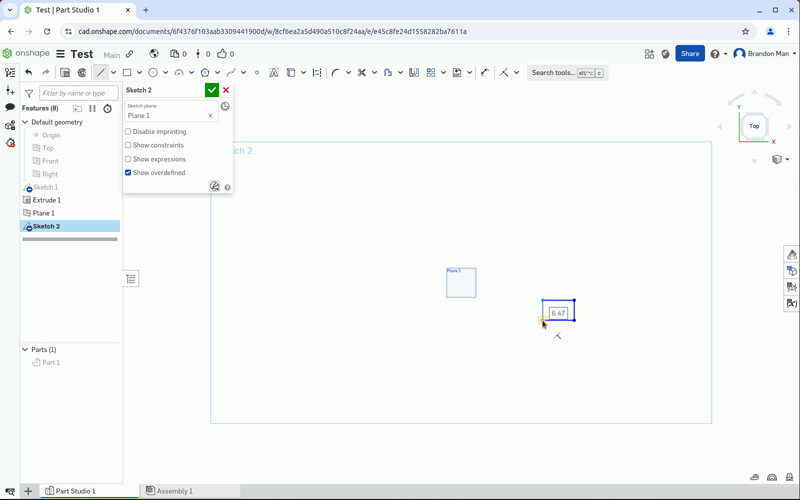
mouse_move(572, 312)
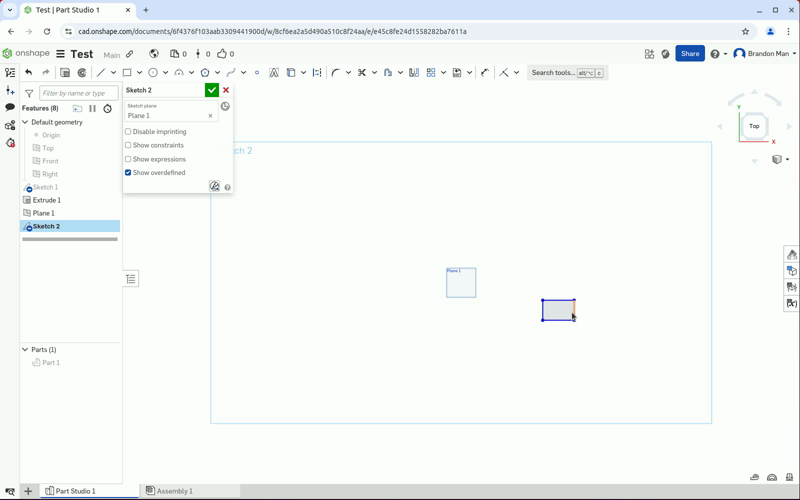
scroll(6)
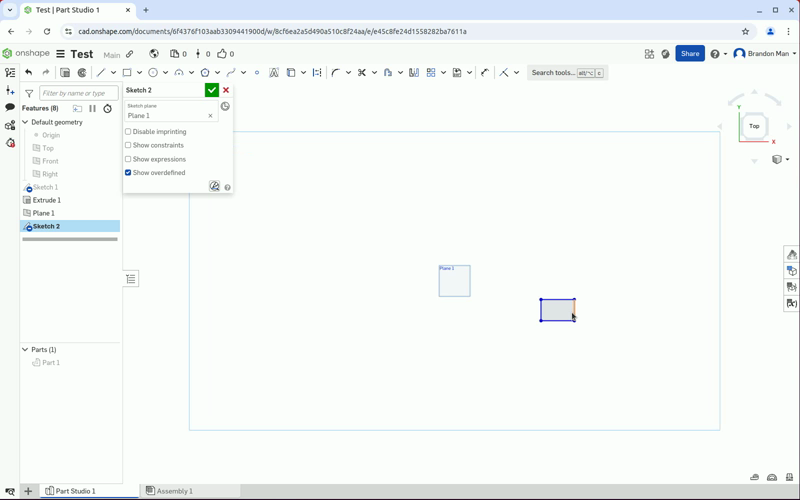
scroll(6)
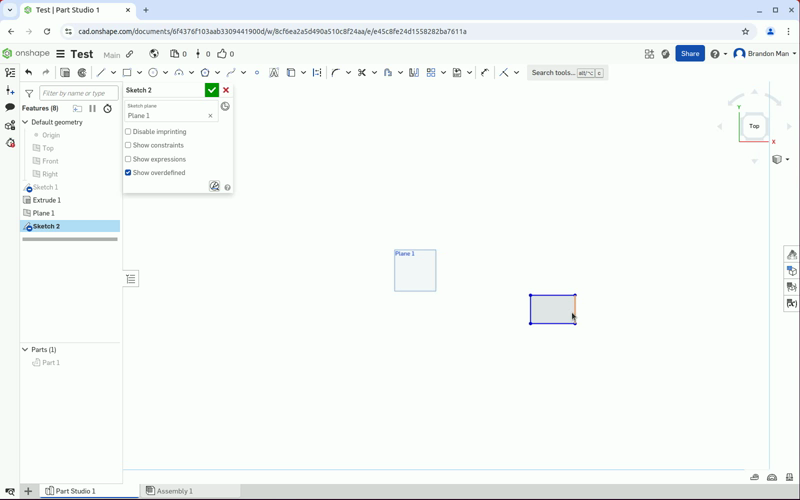
scroll(6)
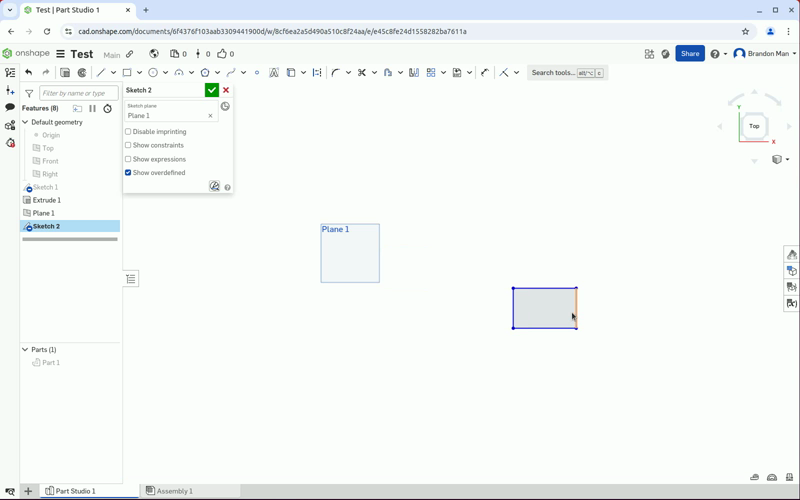
scroll(6)
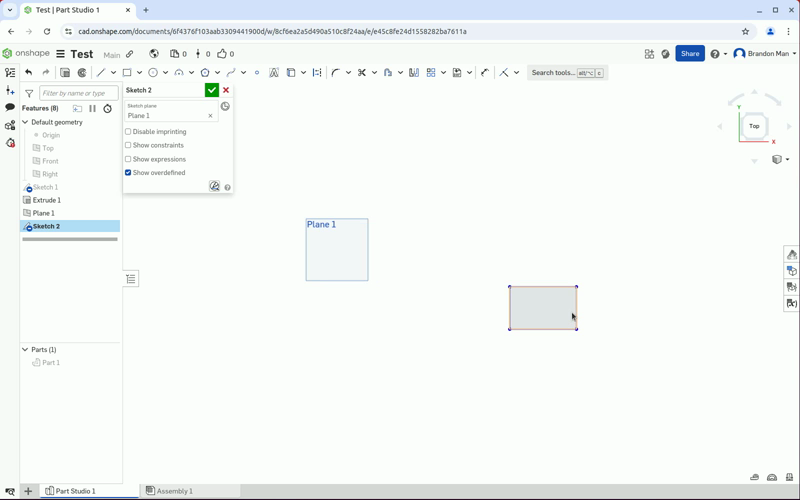
scroll(6)
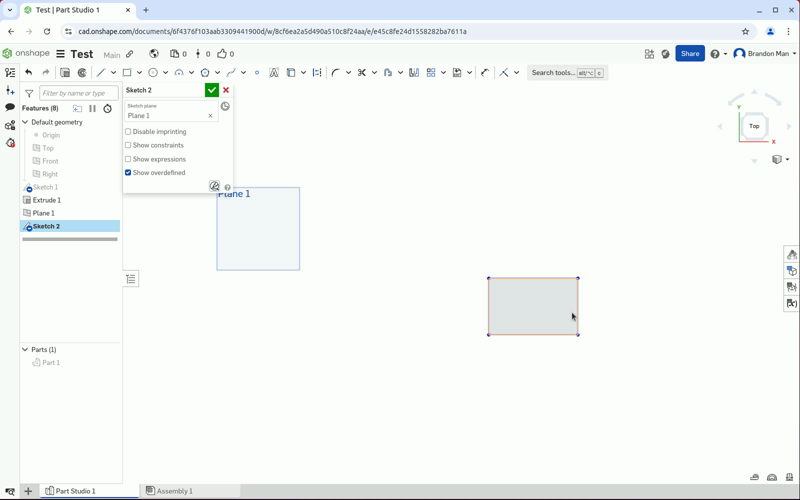
scroll(6)
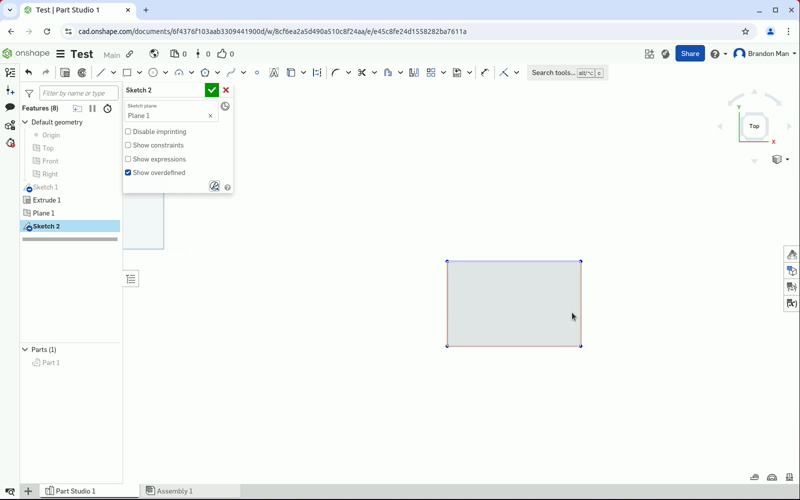
scroll(6)
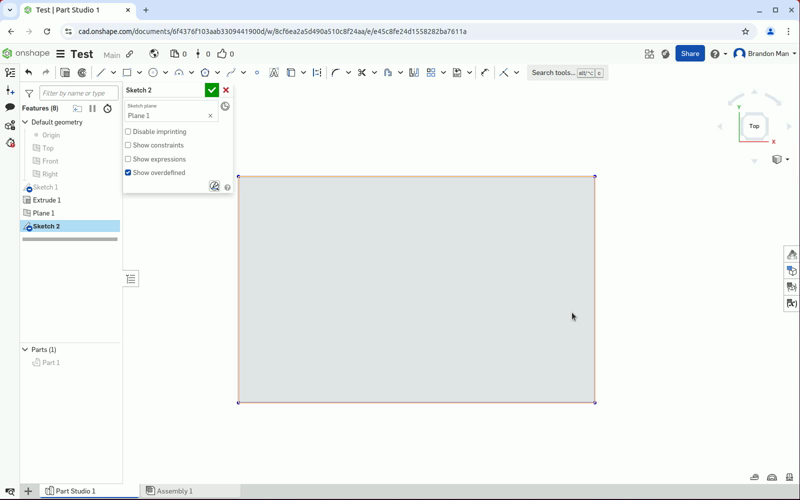
click(572, 312)
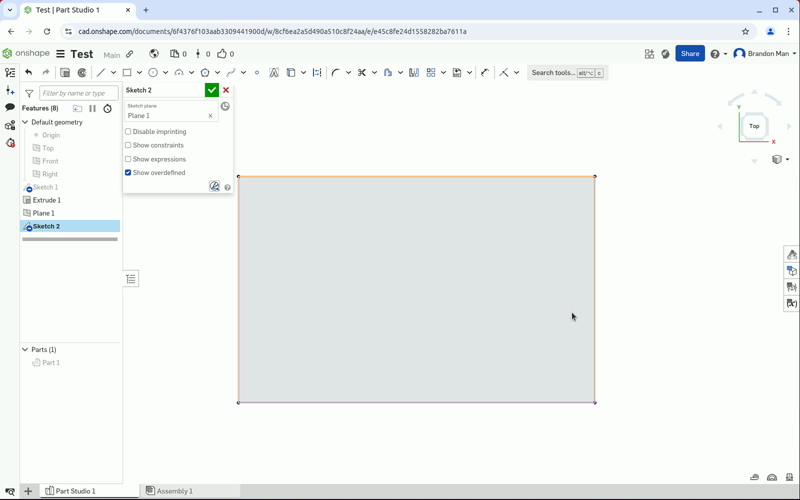
scroll(-6)
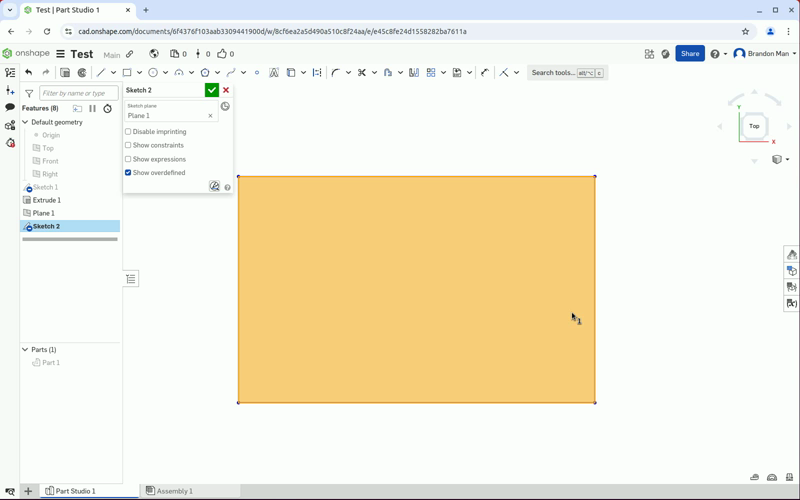
scroll(-6)
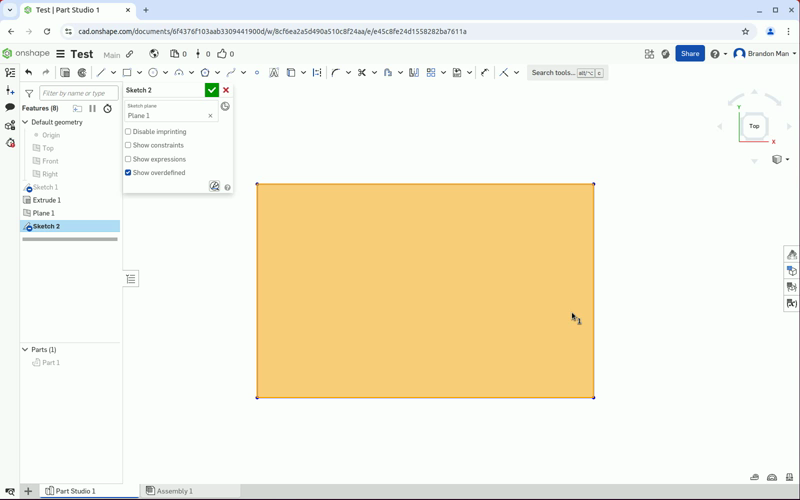
scroll(-6)
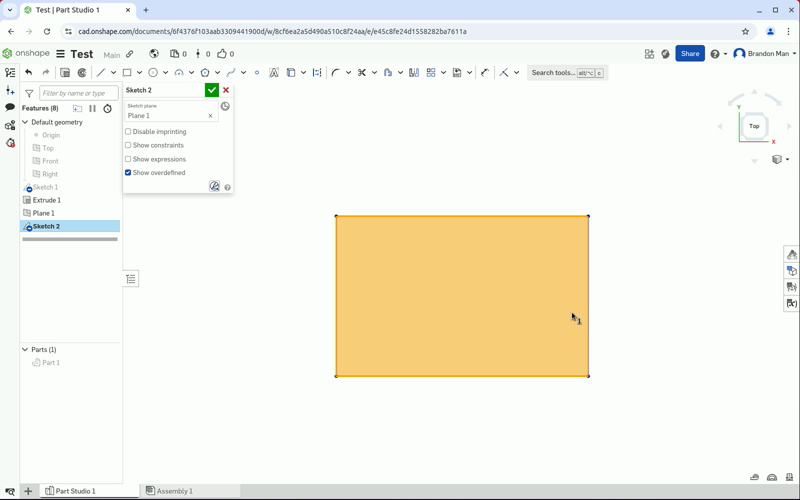
scroll(-6)
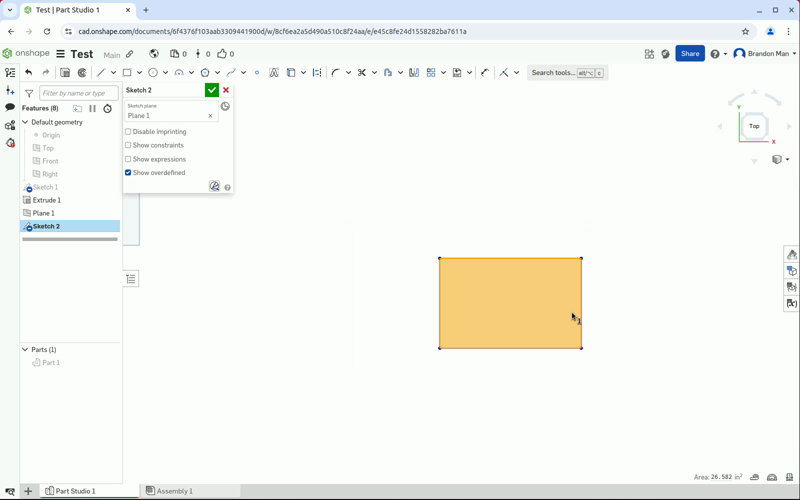
scroll(-6)
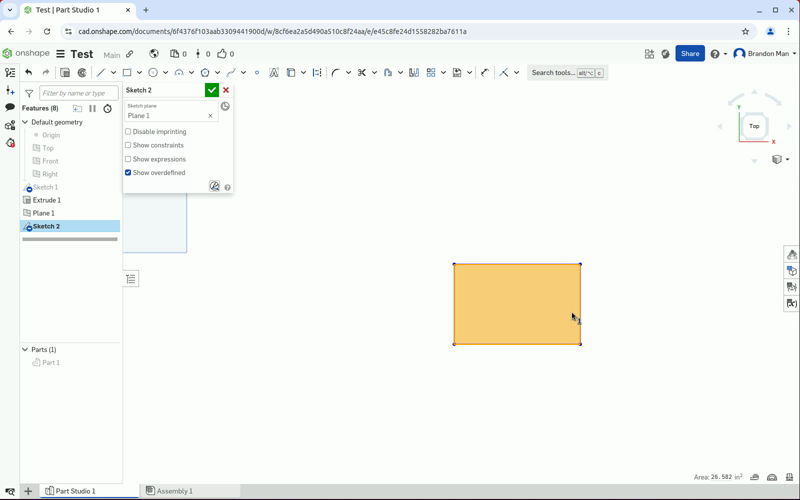
scroll(-6)
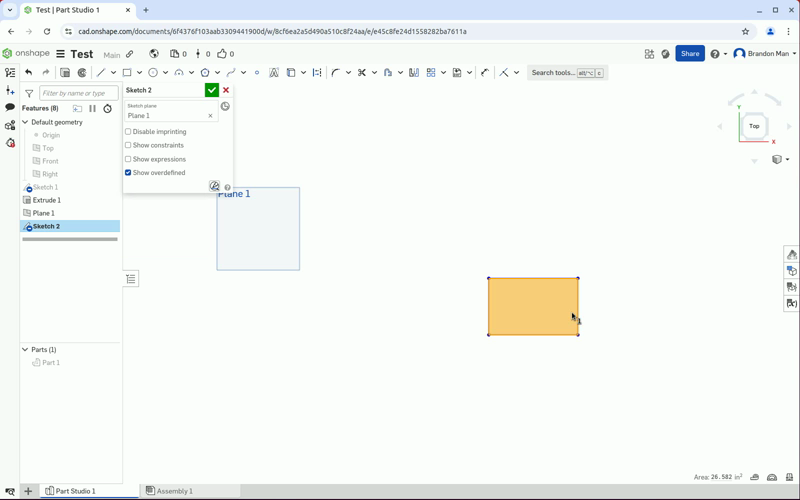
scroll(-6)
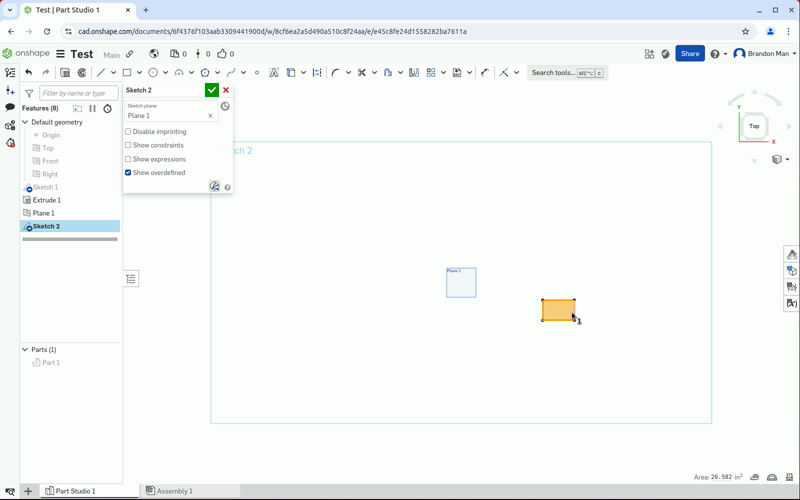
mouse_move(73, 352)
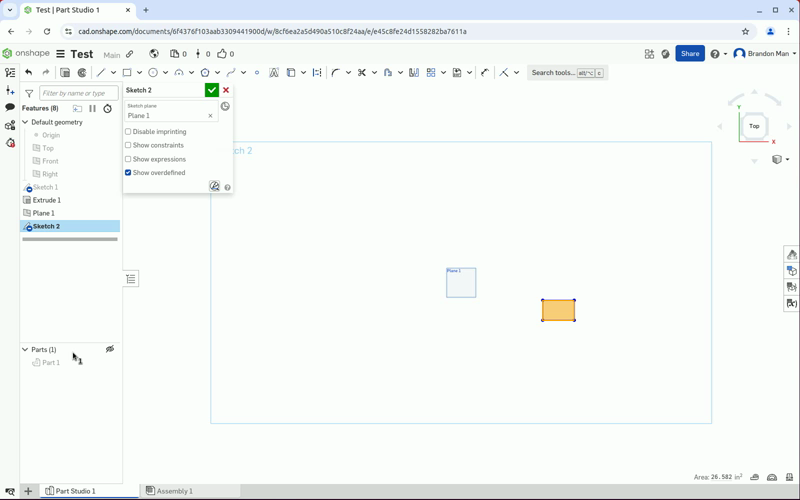
key(shift+y)
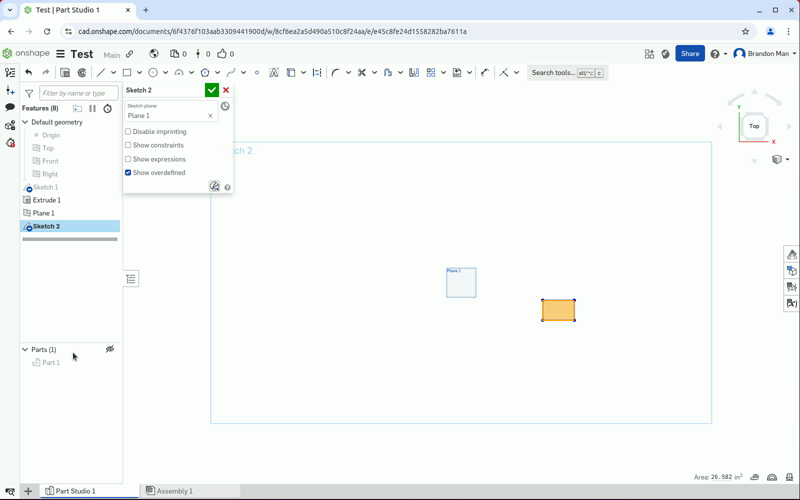
key(shift+e)
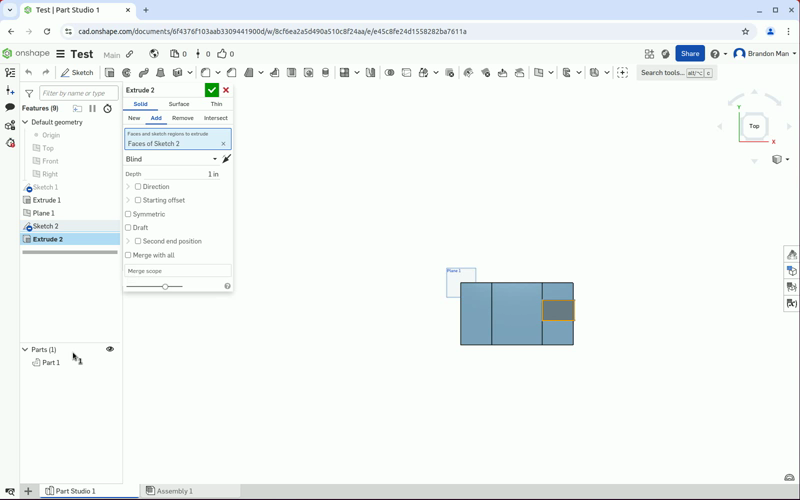
mouse_move(143, 106)
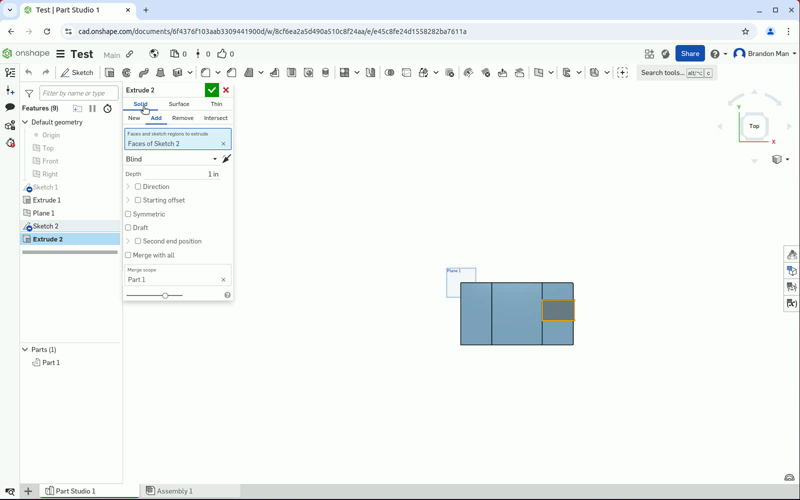
click(143, 106)
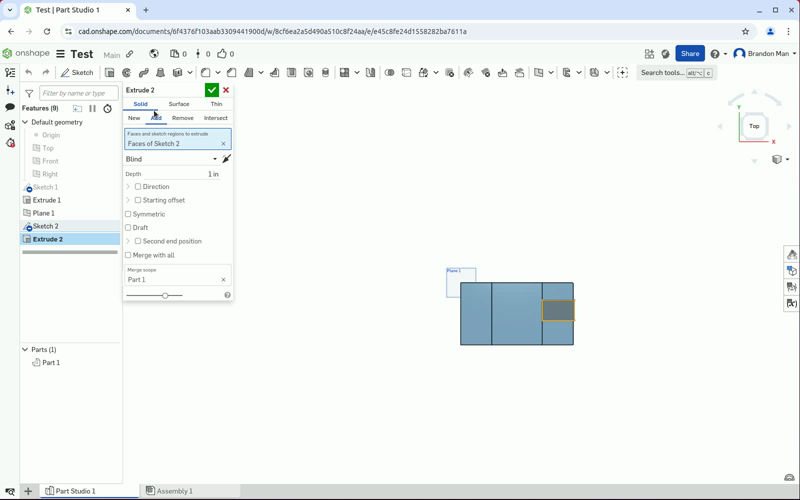
mouse_move(186, 120)
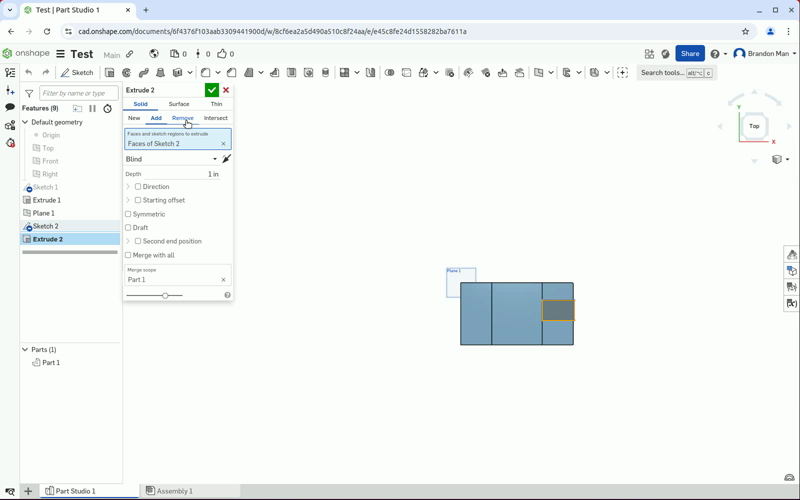
click(186, 120)
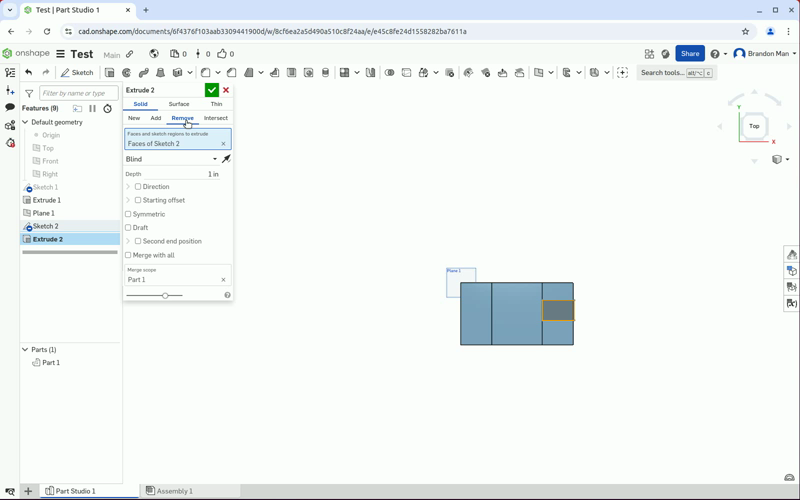
key(tab, 4)
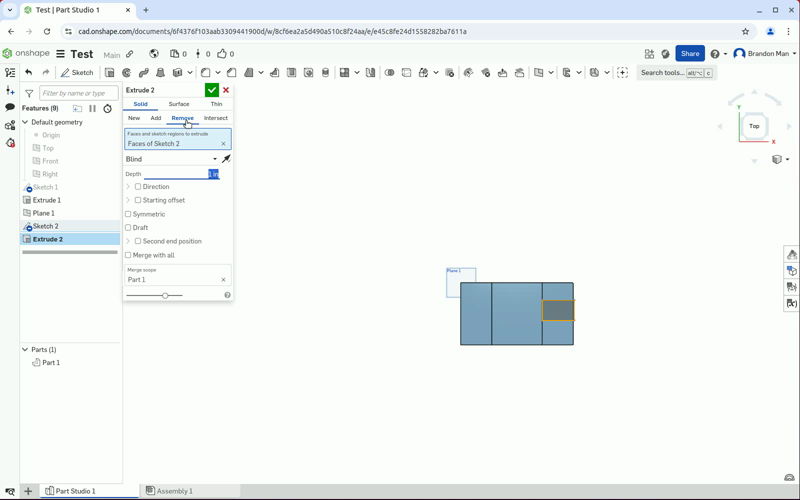
text(5.296)
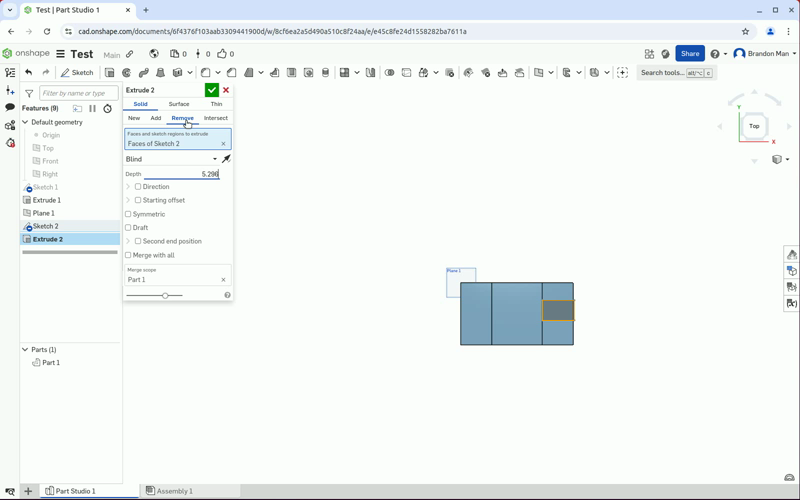
key(tab, 6)
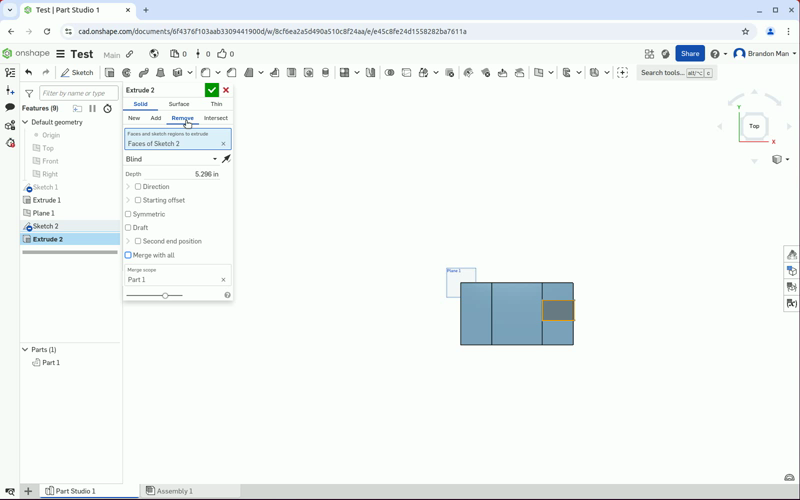
key(space)
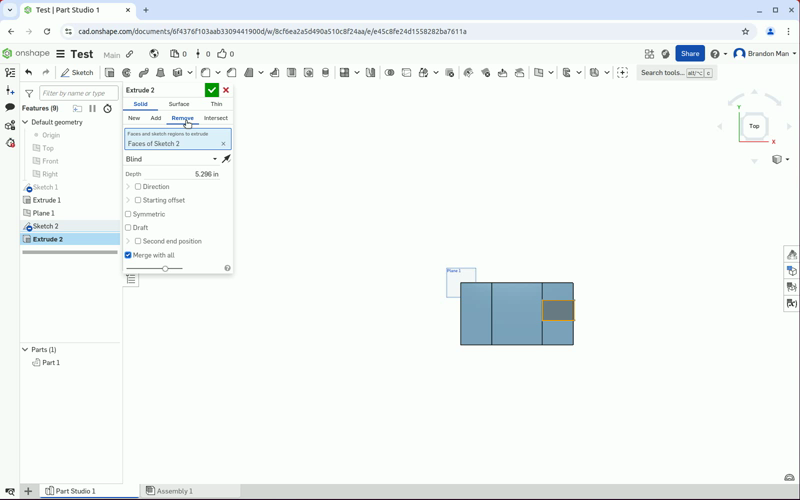
key(enter)
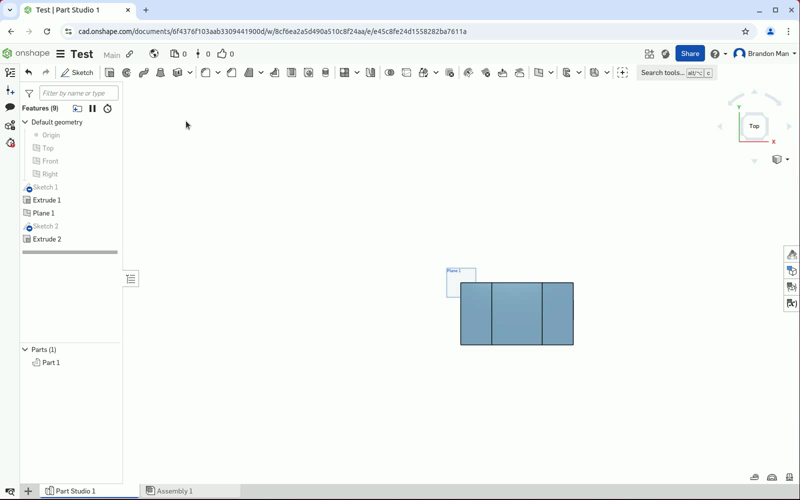
key(shift+h)
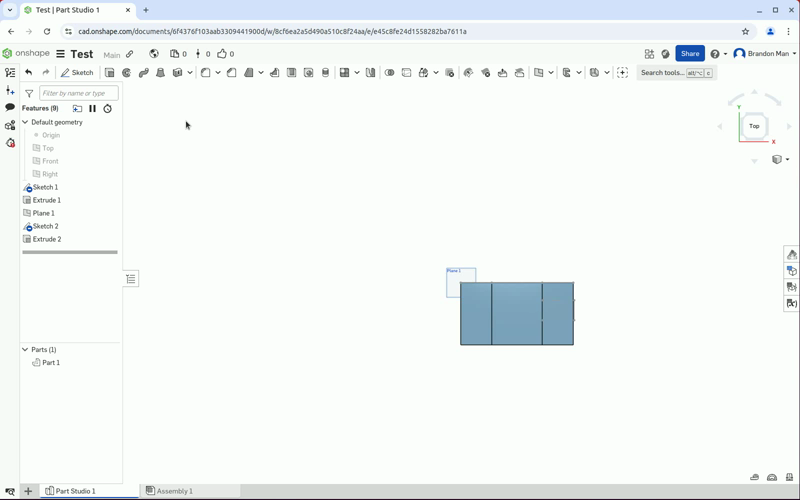
key(shift+h)
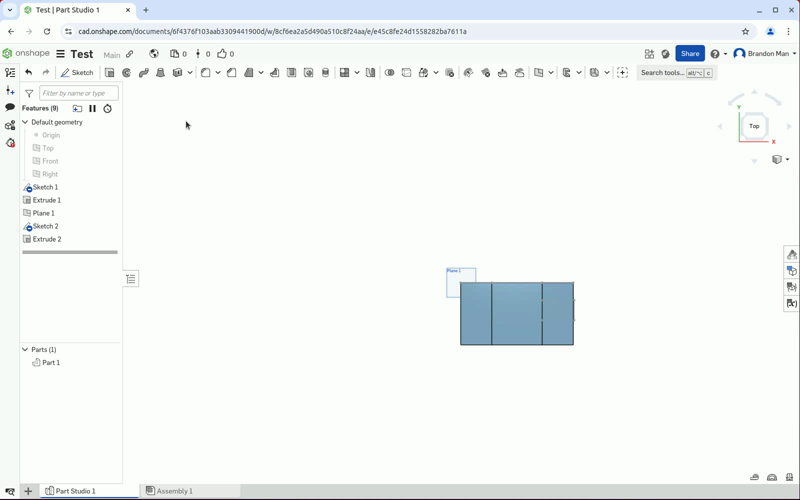
key(shift+7)
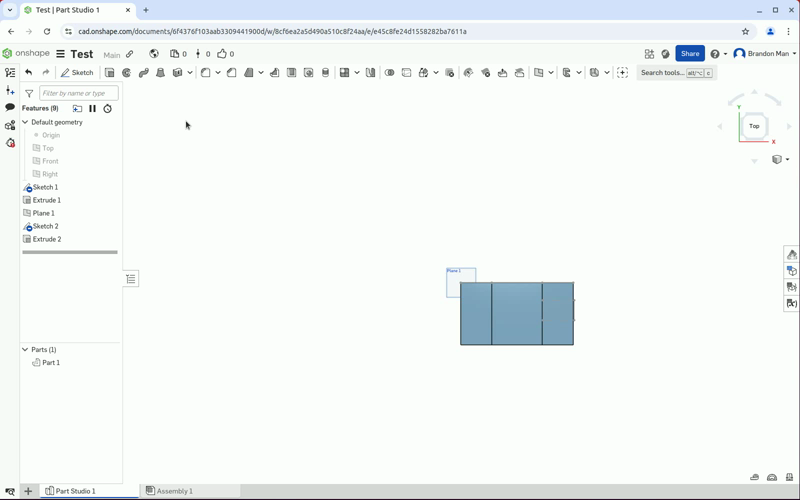
key(up, 3)
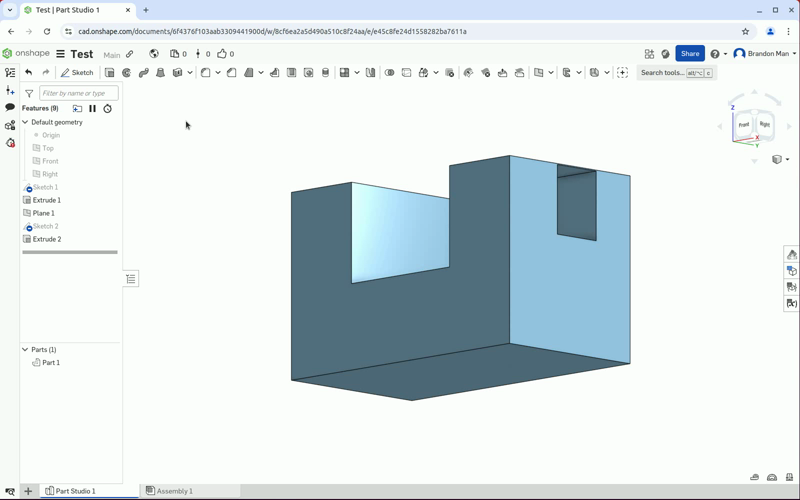
key(left, 3)
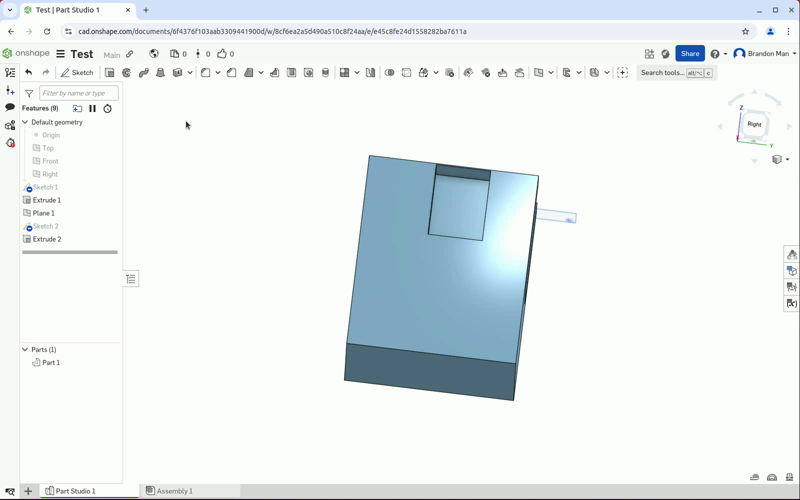
key(right, 3)
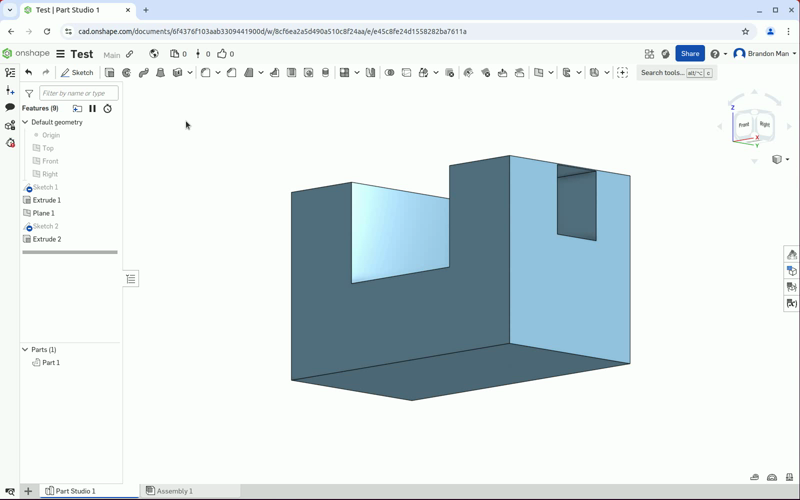
key(down, 3)
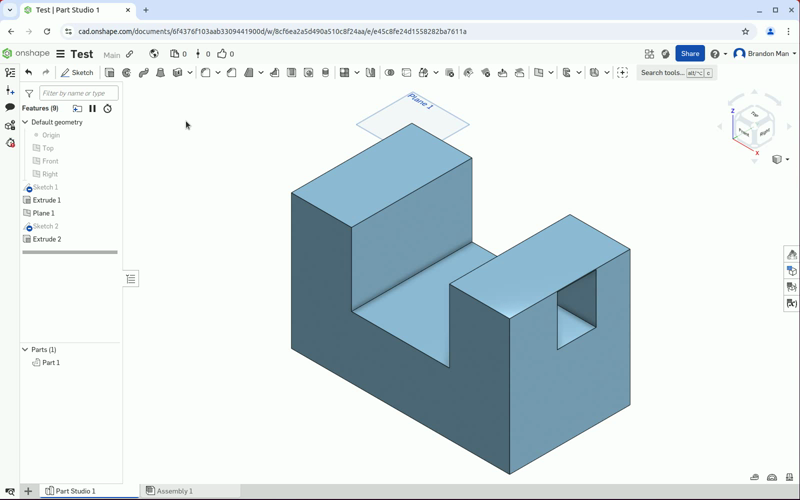
mouse_move(73, 189)
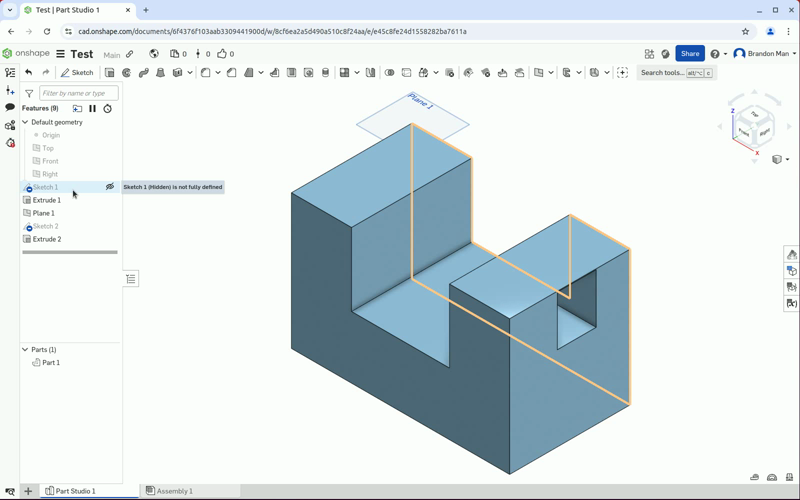
click(73, 189)